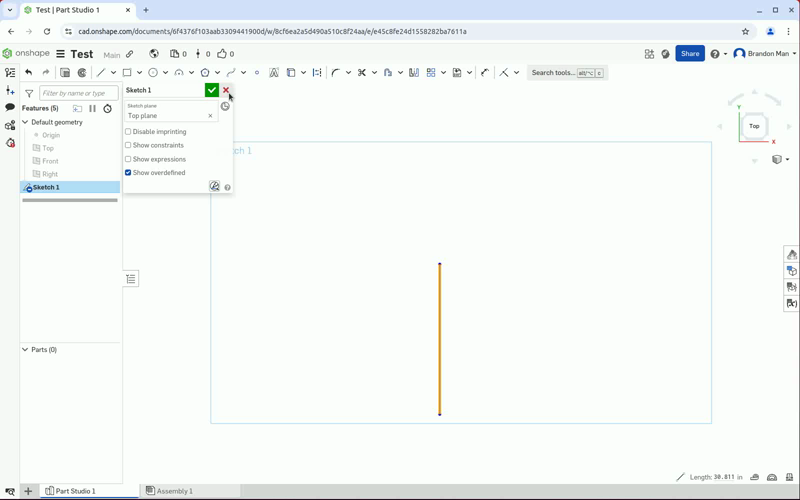
key(shift+h)
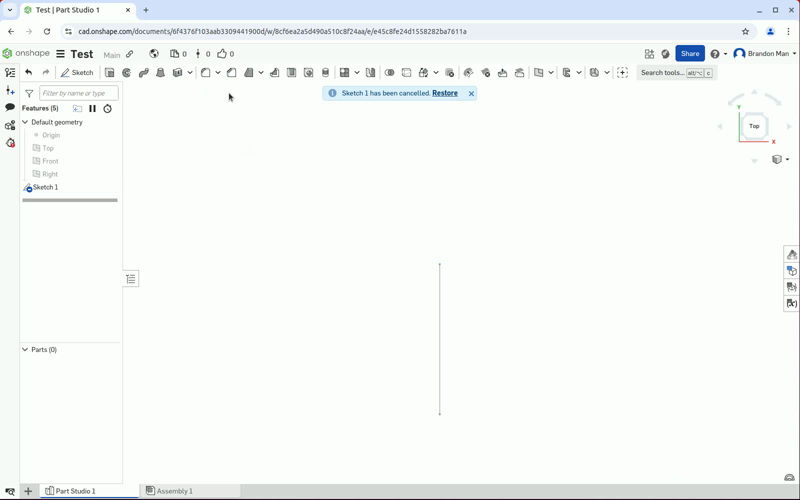
key(shift+s)
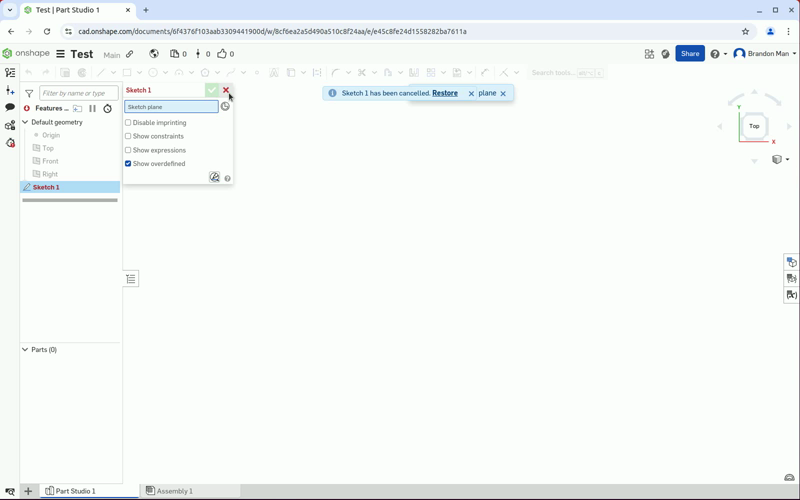
mouse_move(73, 150)
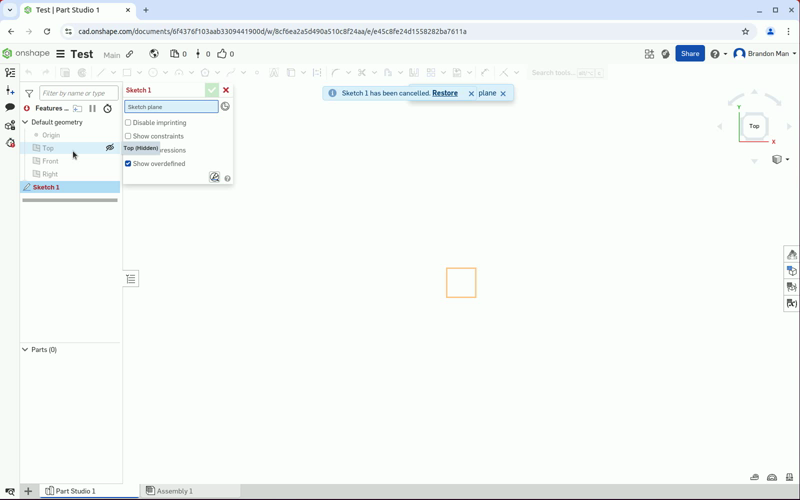
click(73, 150)
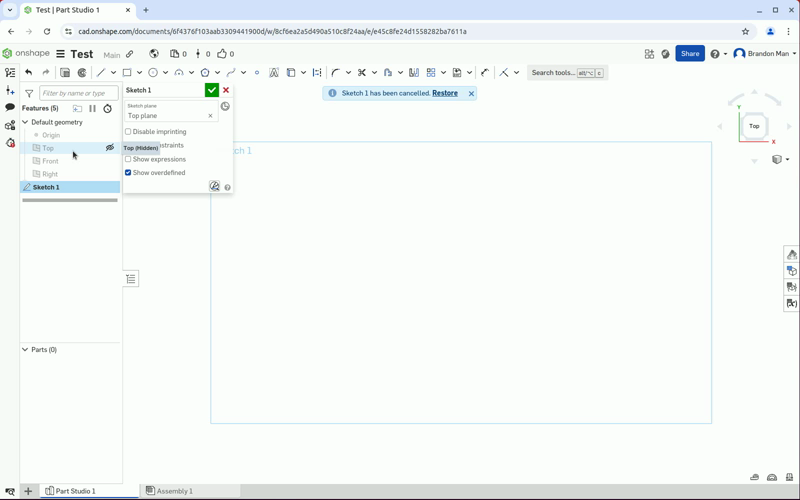
mouse_move(73, 352)
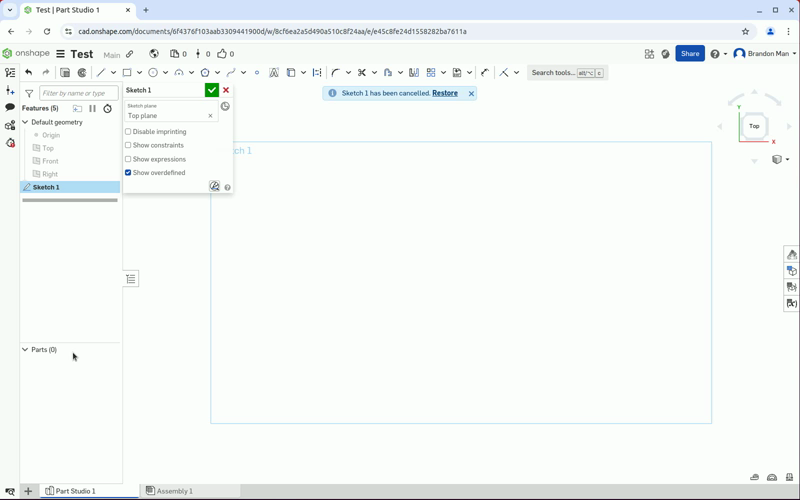
key(y)
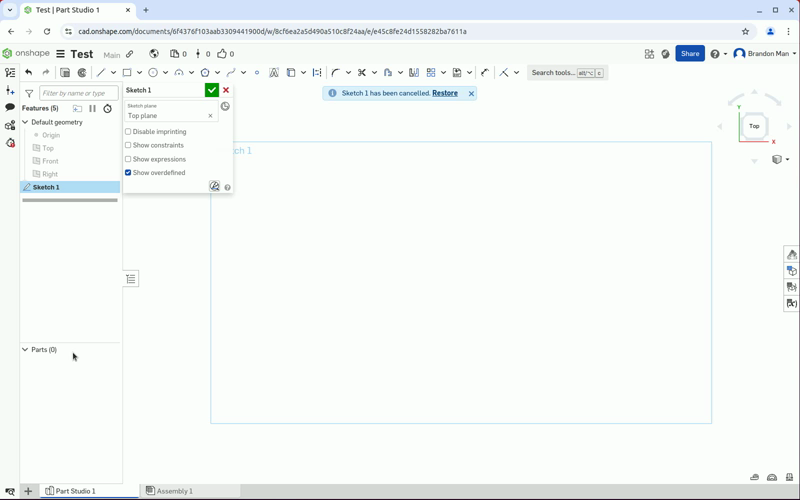
key(l)
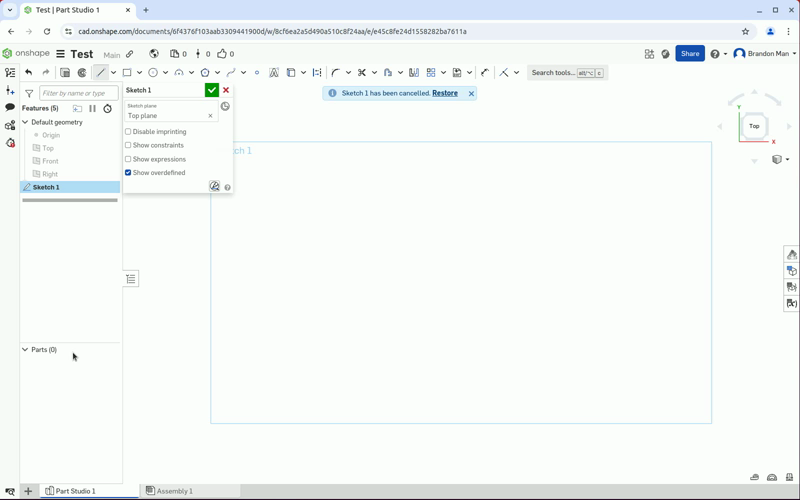
key_down(shift)
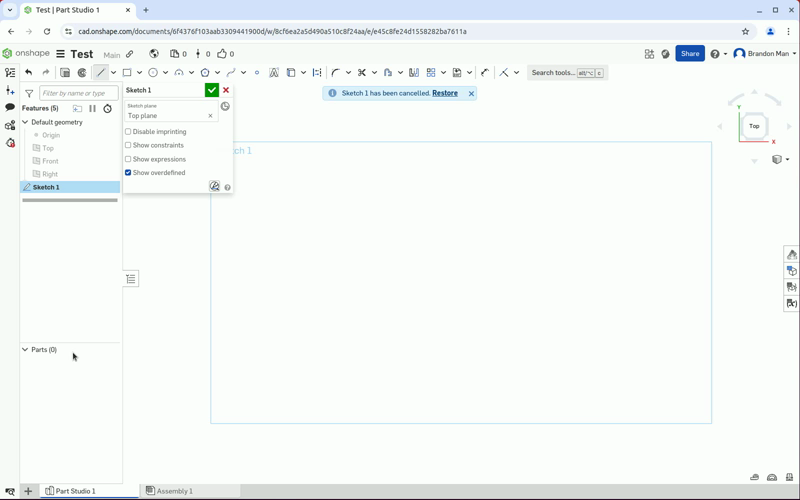
mouse_move(353, 184)
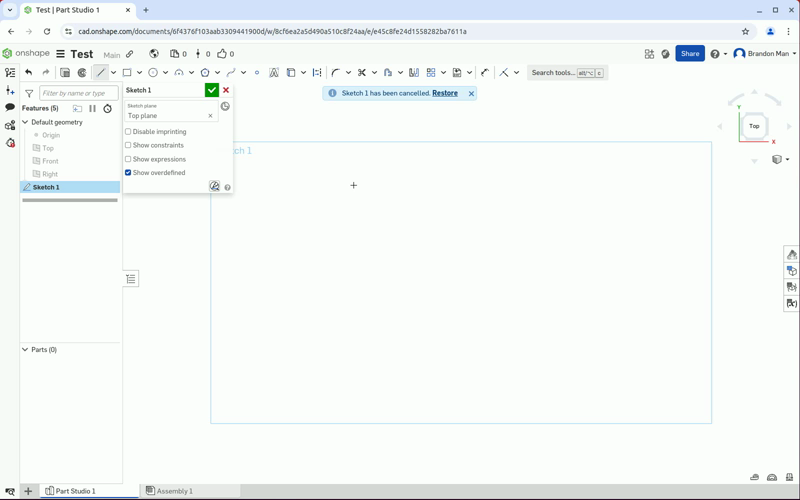
click(353, 184)
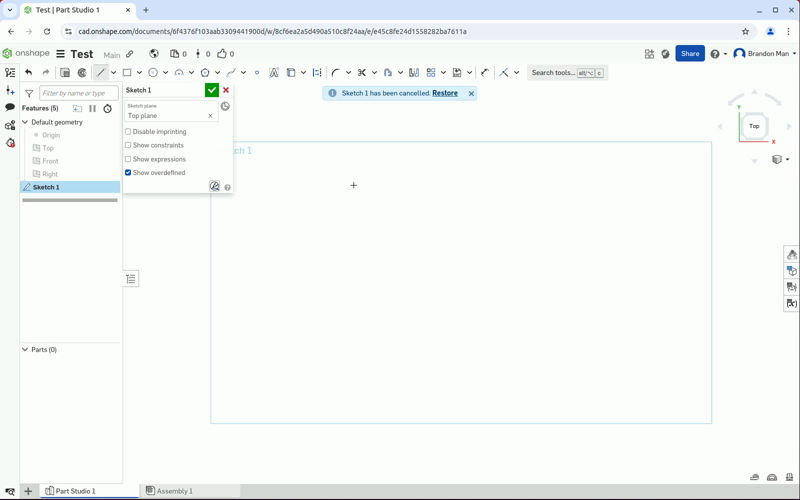
key_up(shift)
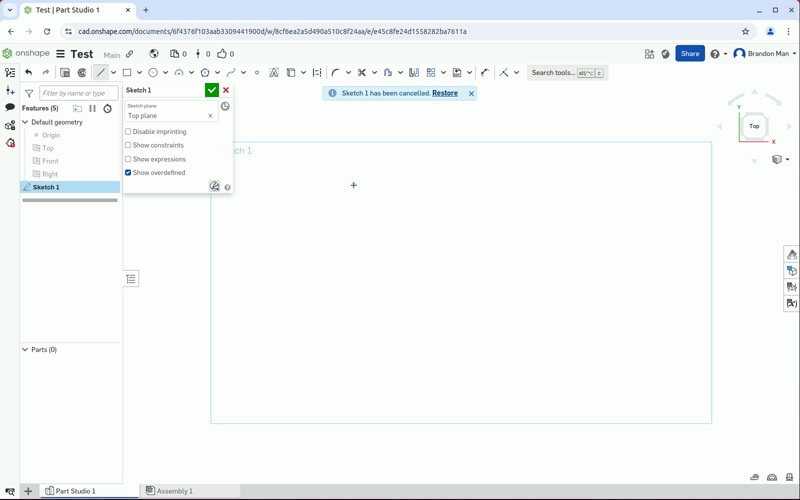
key_down(shift)
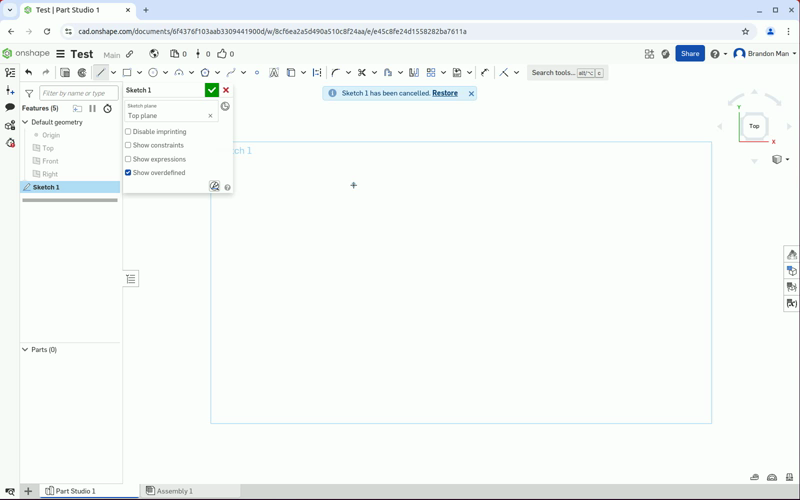
mouse_move(564, 184)
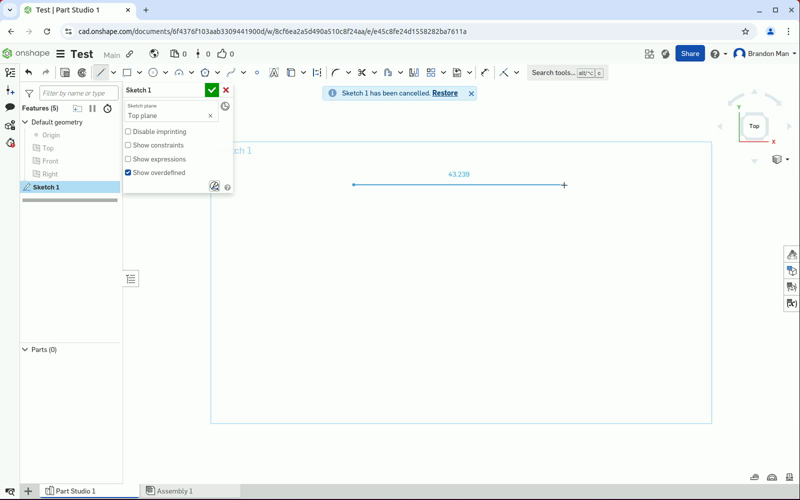
click(564, 184)
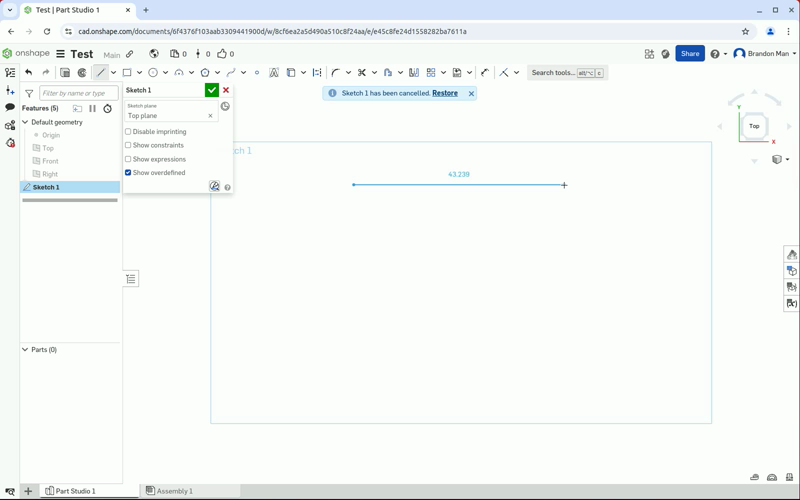
key_up(shift)
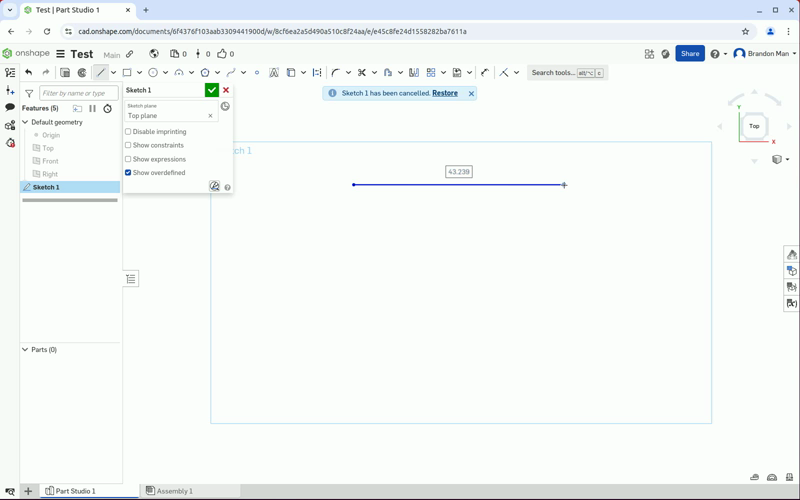
key_down(shift)
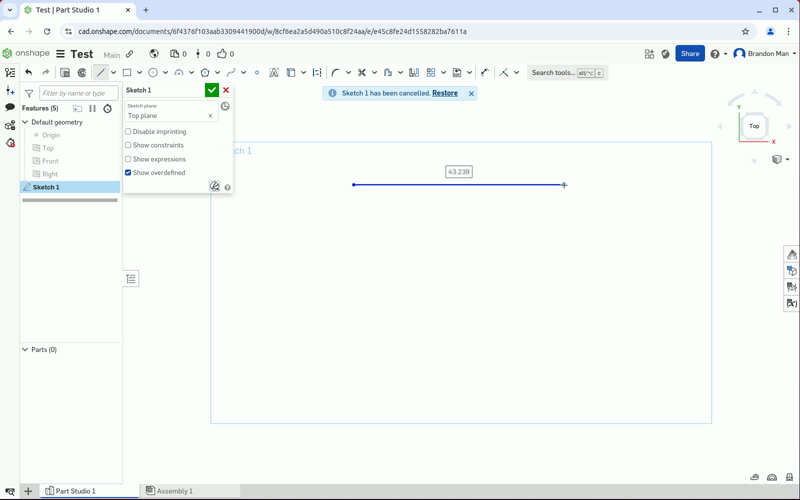
mouse_move(589, 184)
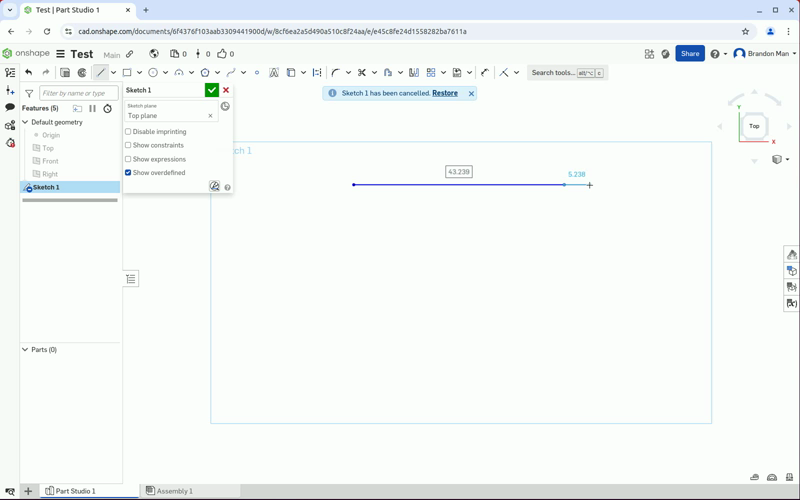
mouse_move(564, 168)
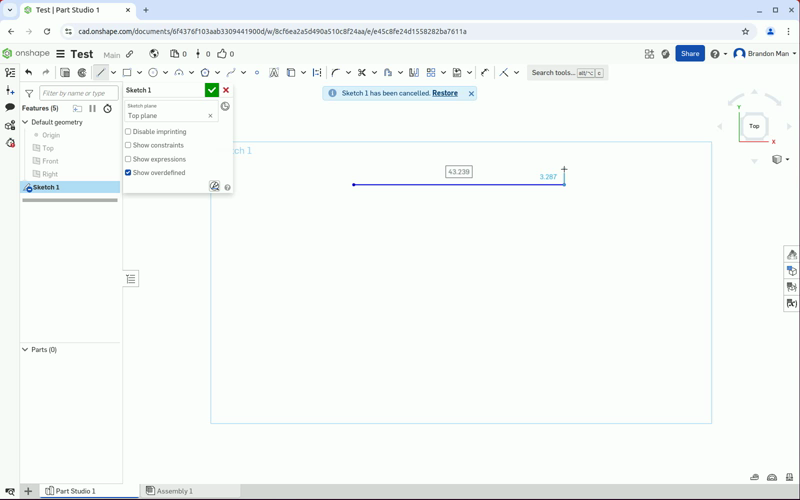
click(564, 168)
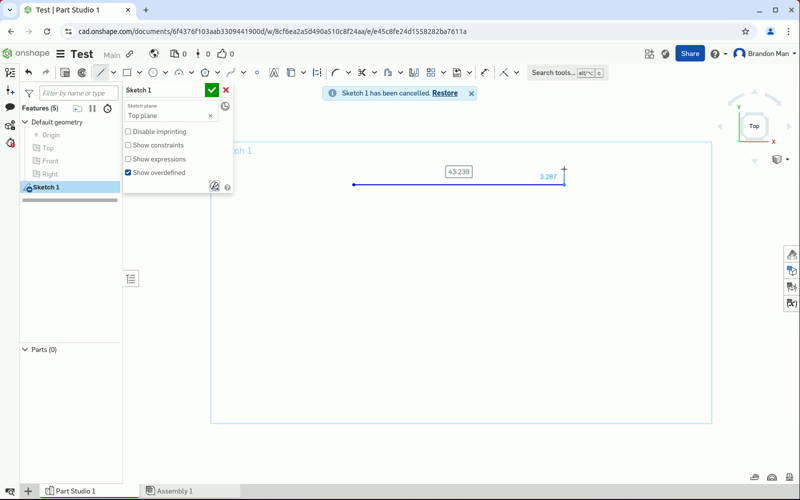
key_up(shift)
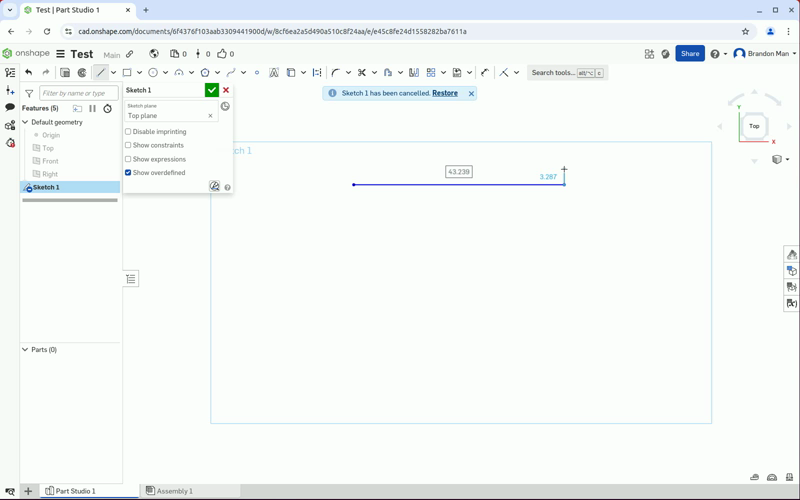
key_down(shift)
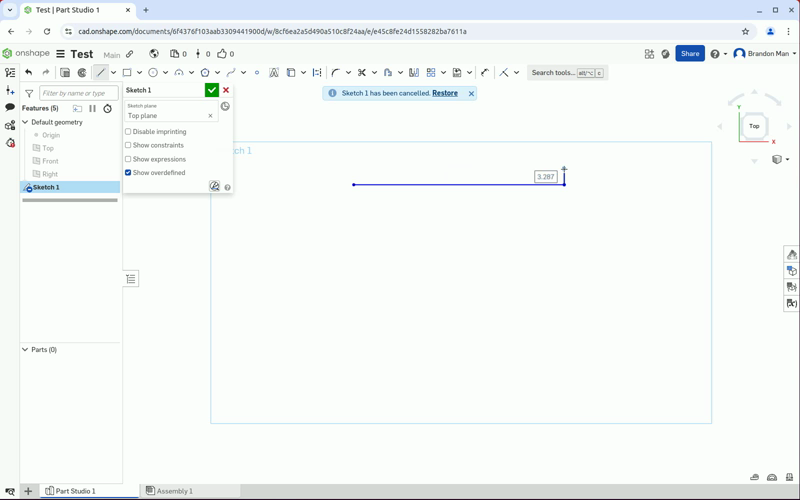
mouse_move(353, 168)
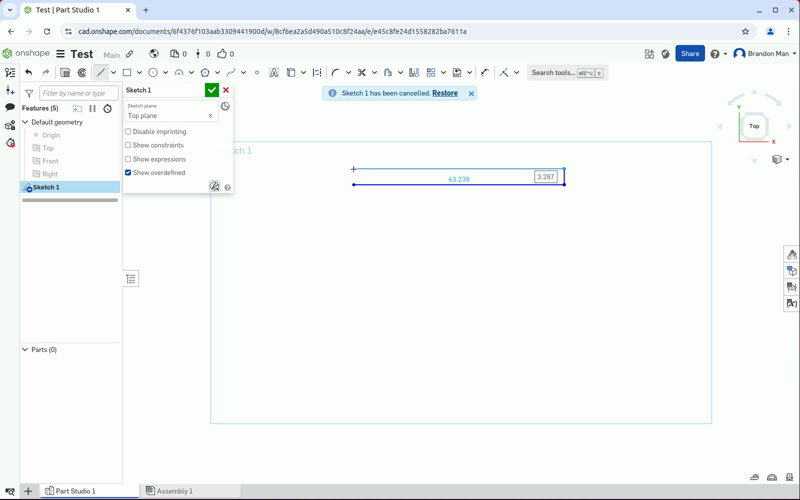
click(353, 168)
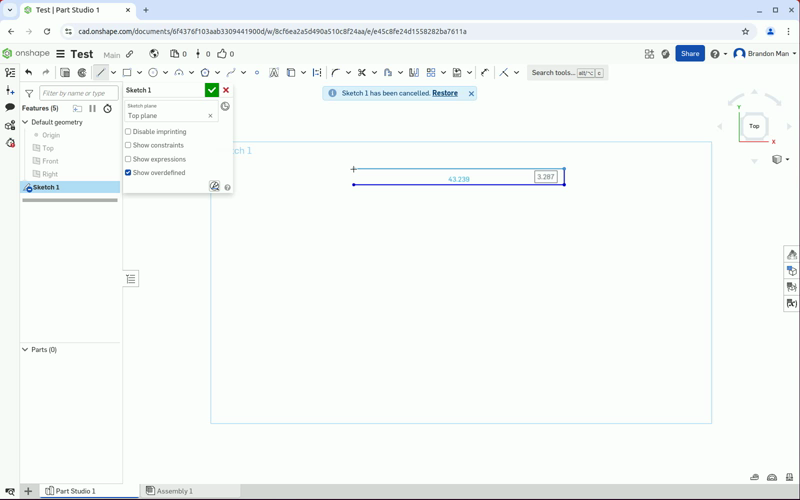
key_up(shift)
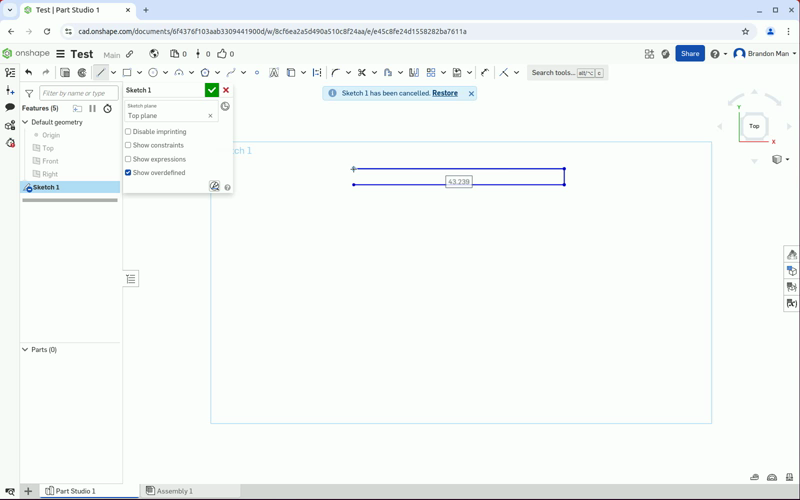
mouse_move(383, 168)
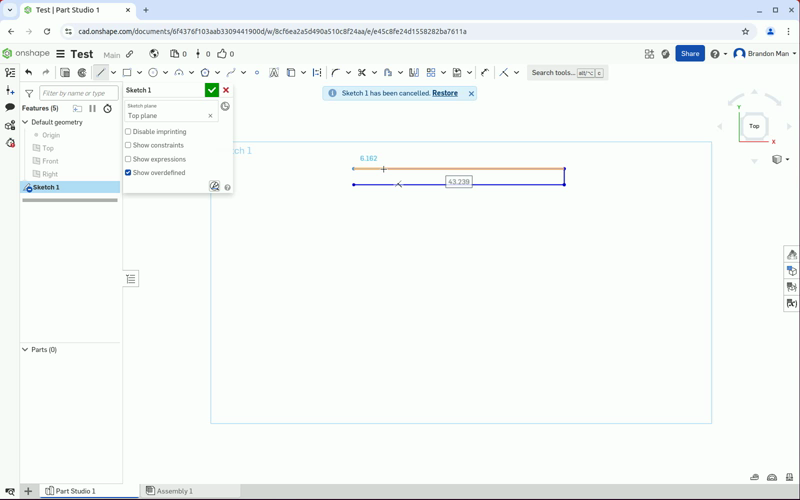
key_down(shift)
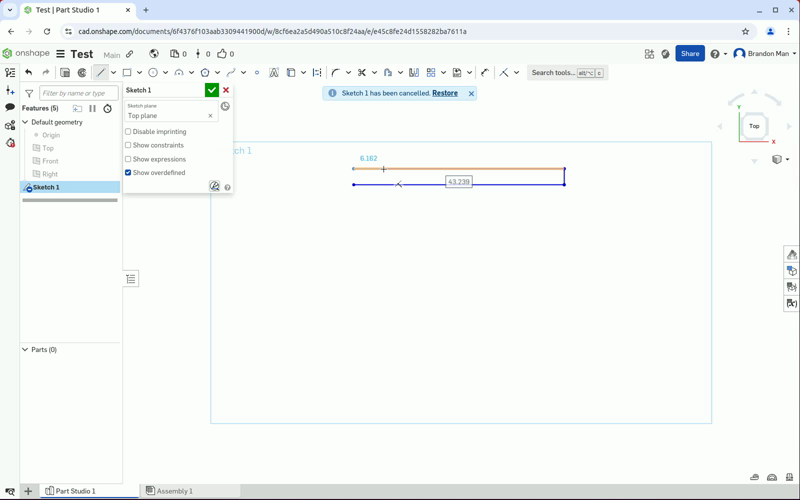
mouse_move(353, 184)
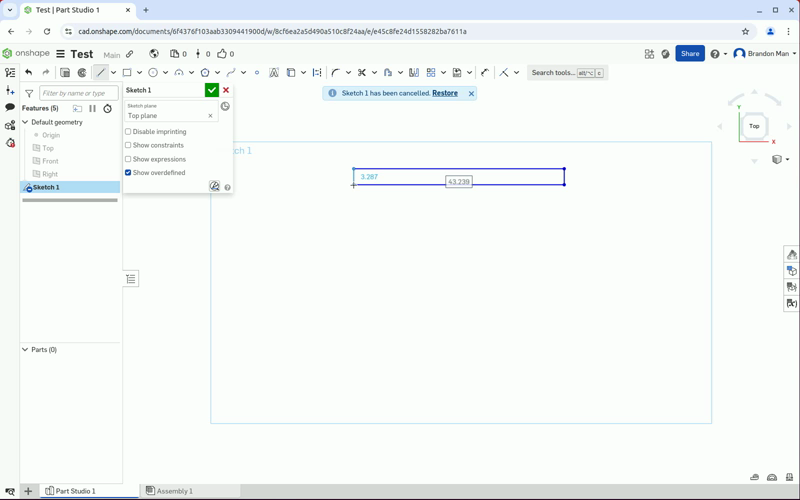
key_up(shift)
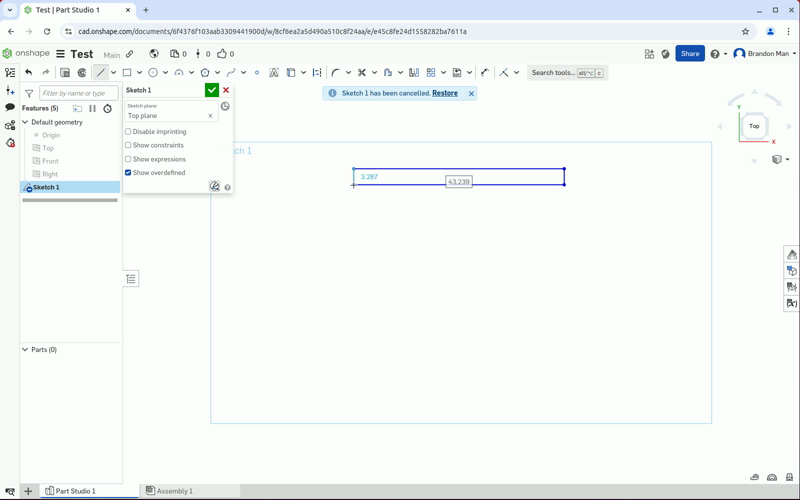
click(353, 184)
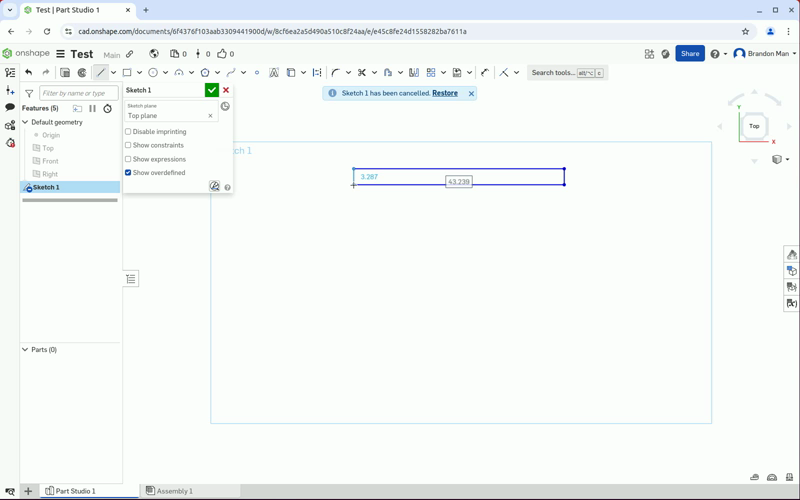
key(esc)
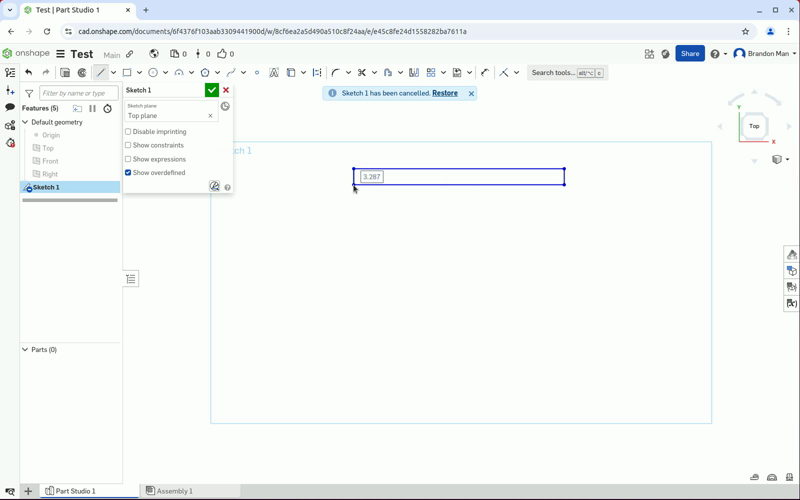
mouse_move(408, 172)
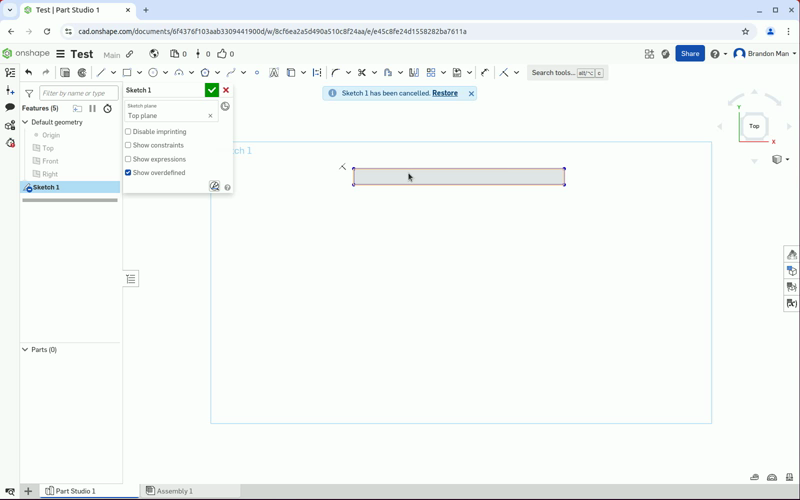
click(408, 172)
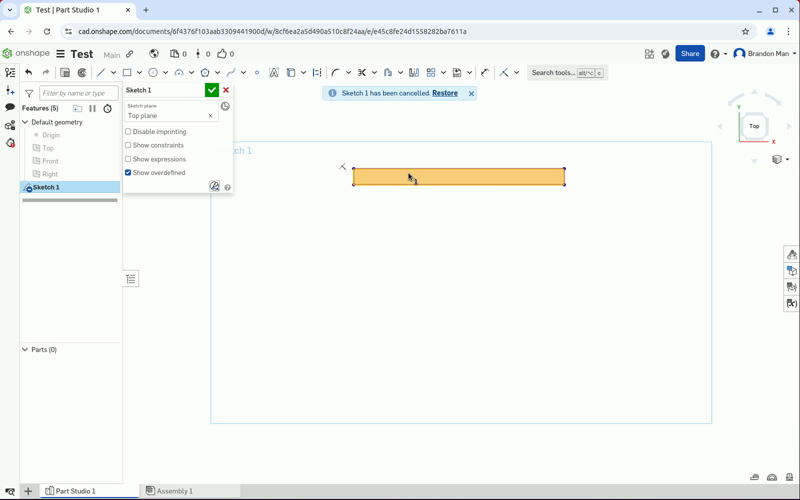
mouse_move(73, 352)
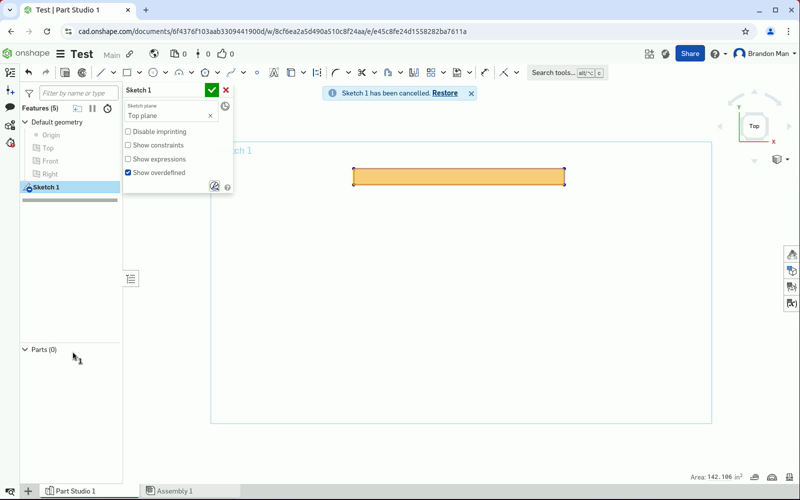
key(shift+y)
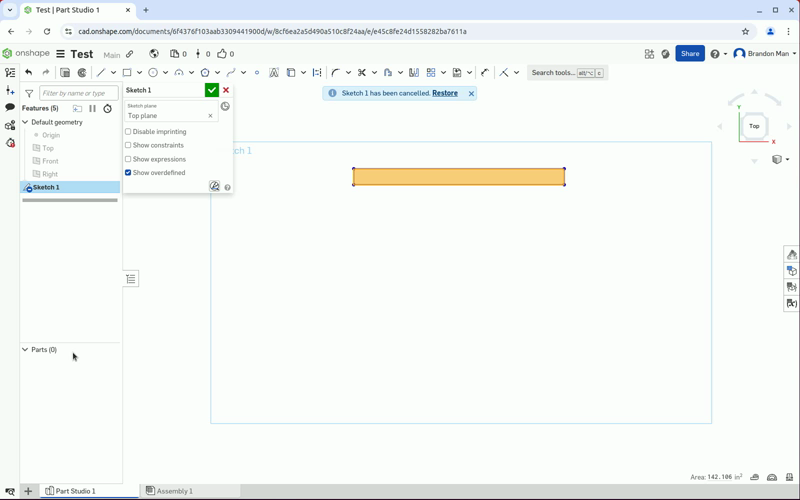
key(shift+e)
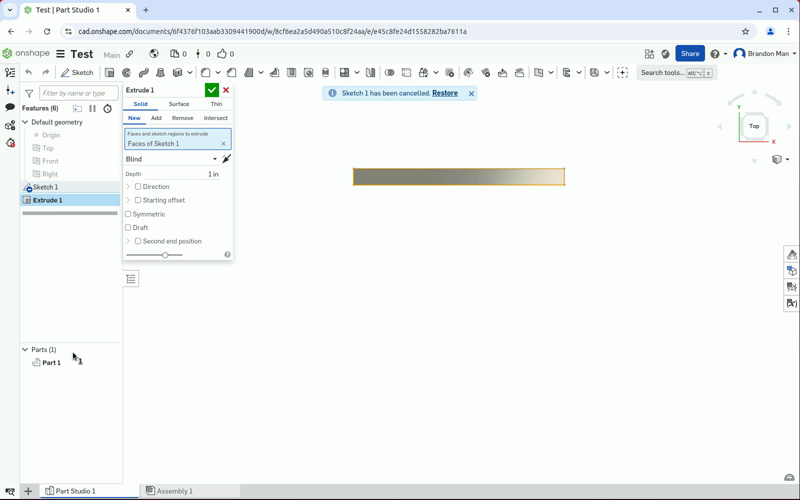
mouse_move(143, 106)
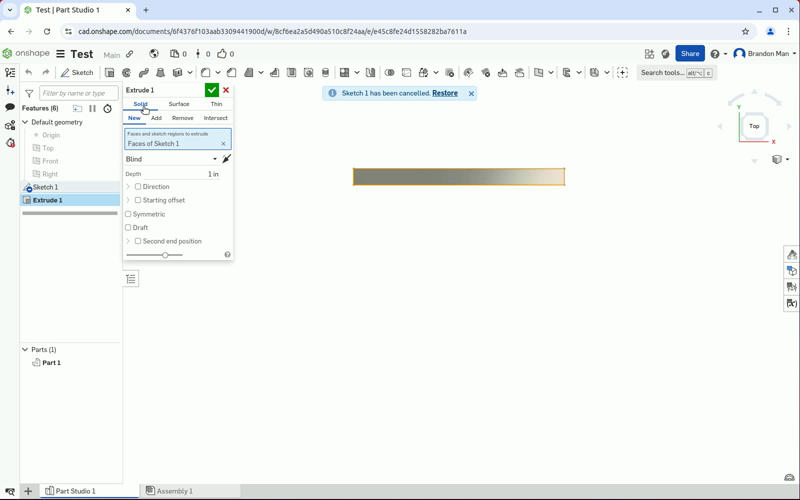
click(143, 106)
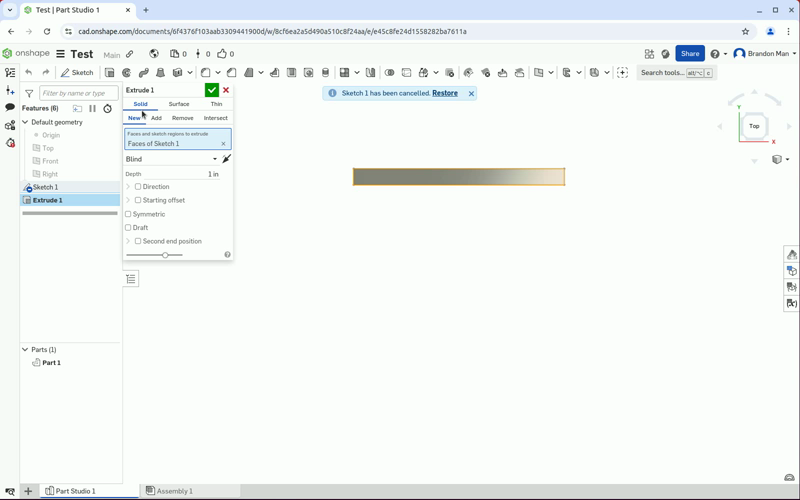
mouse_move(137, 120)
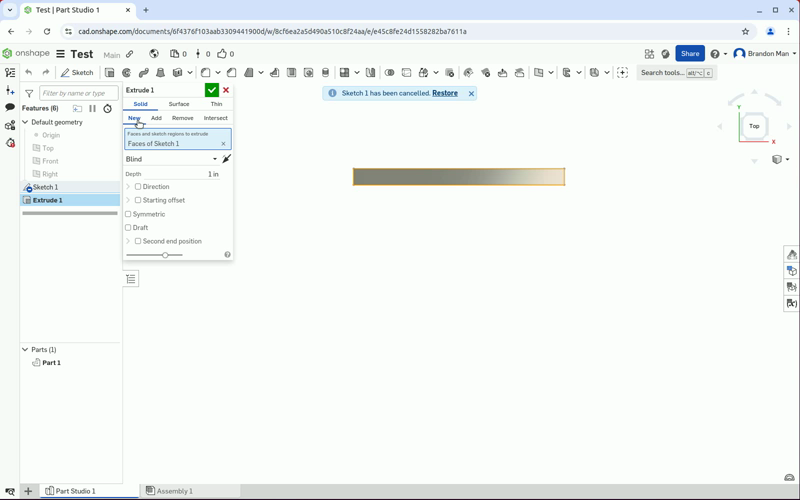
click(137, 120)
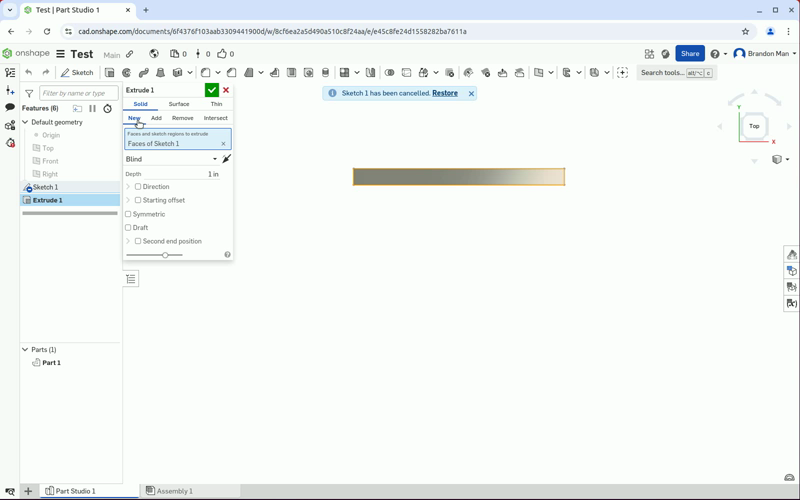
key(tab, 4)
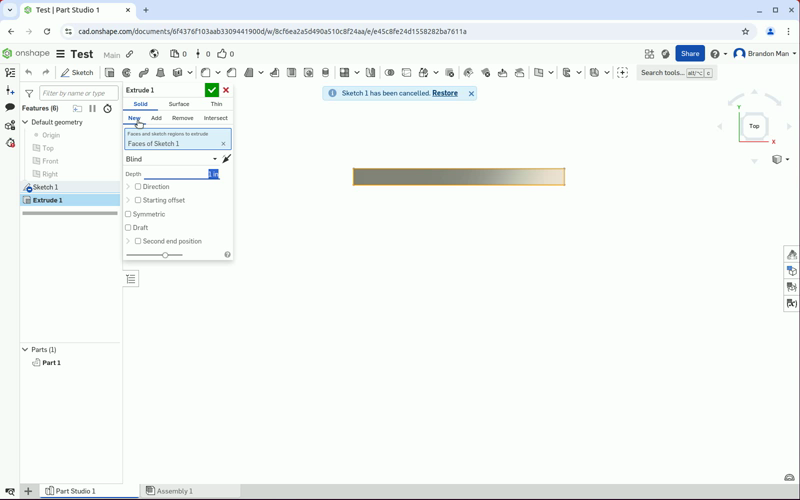
text(16.609)
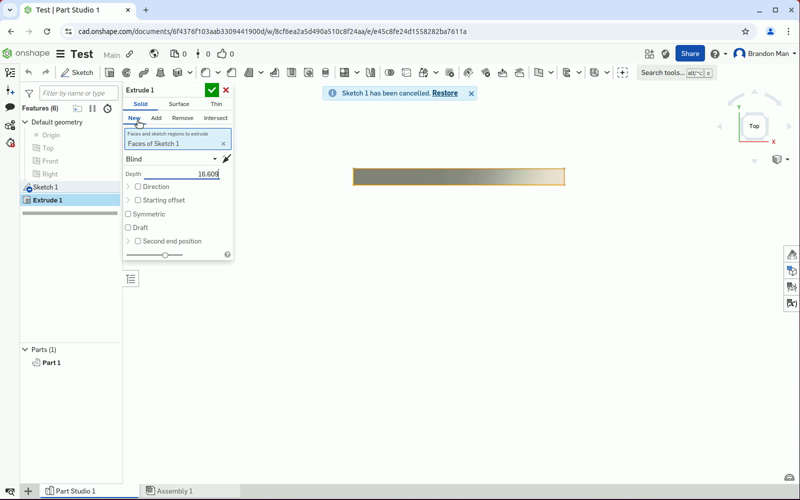
key(enter)
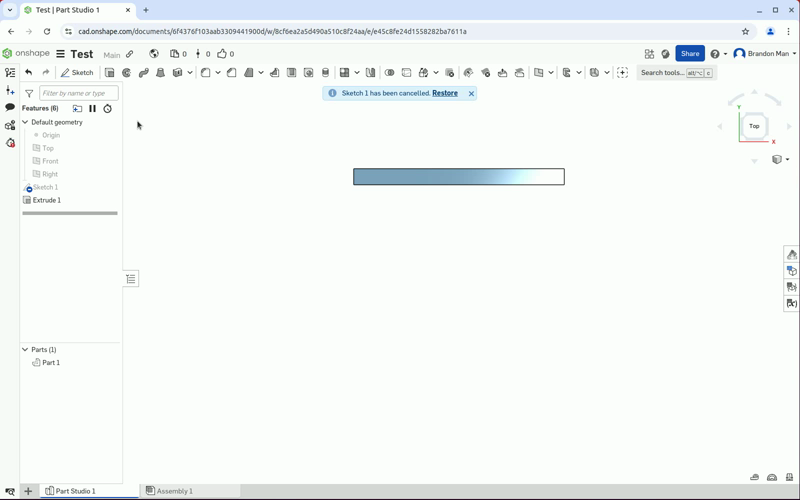
key(shift+h)
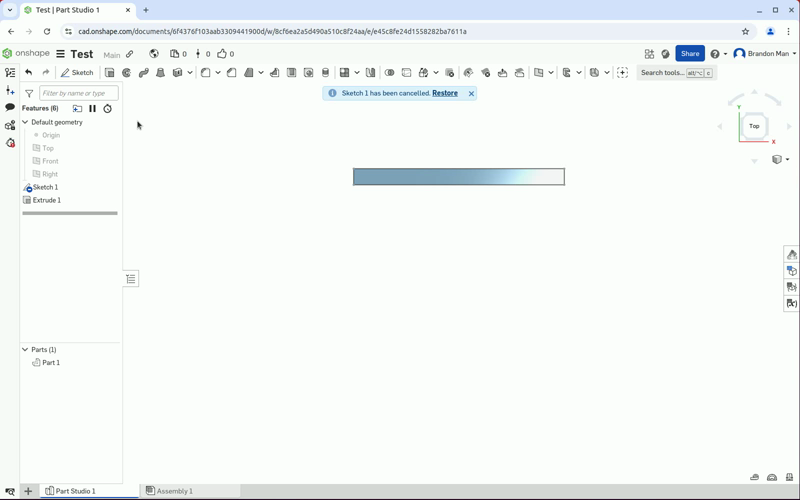
key(shift+h)
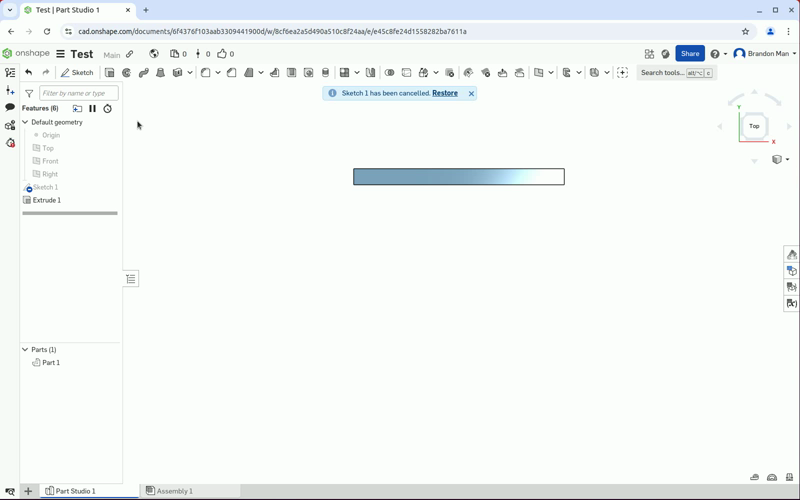
mouse_move(73, 189)
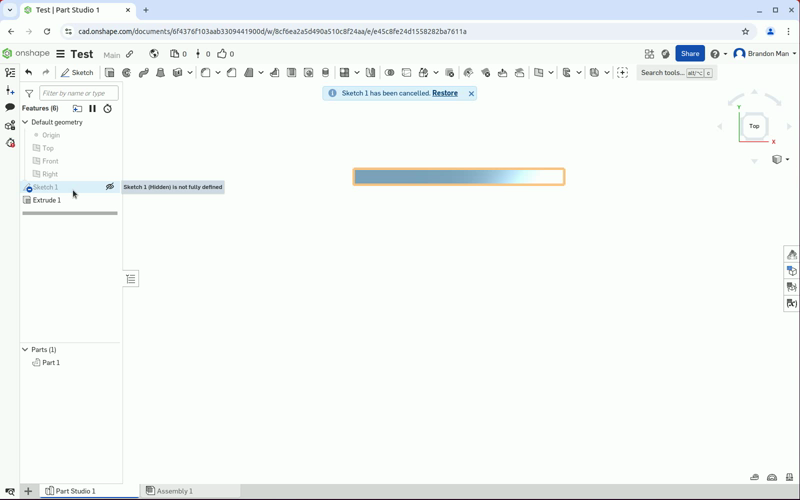
click(73, 189)
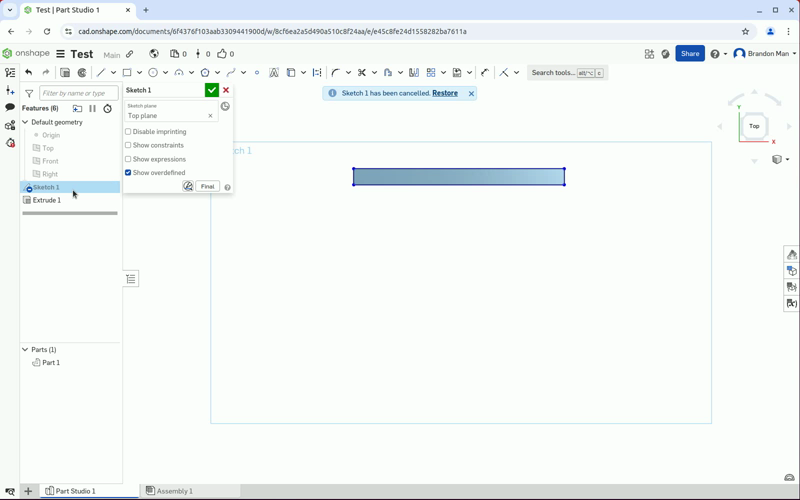
mouse_move(229, 92)
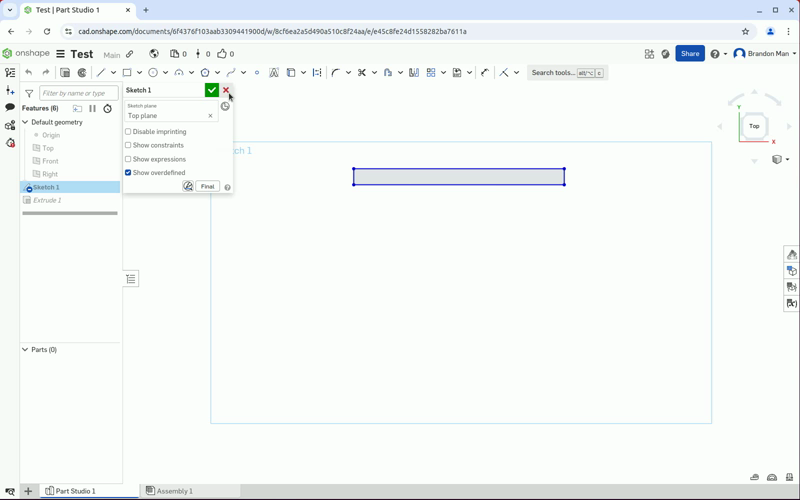
click(229, 92)
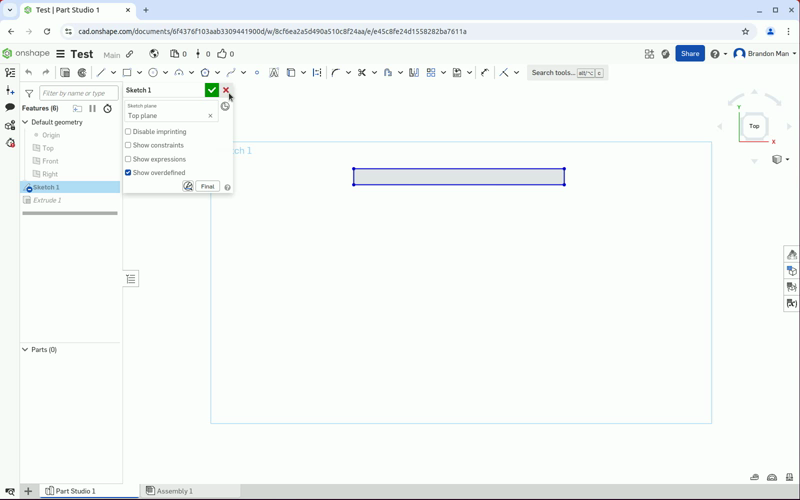
key(shift+s)
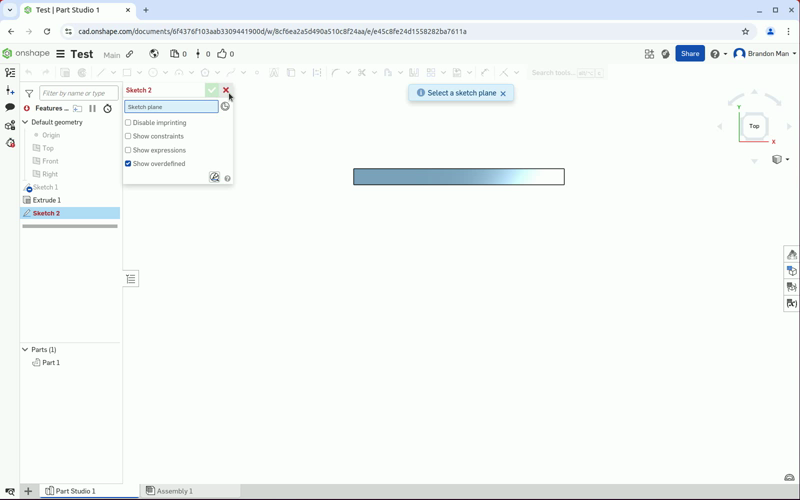
mouse_move(73, 150)
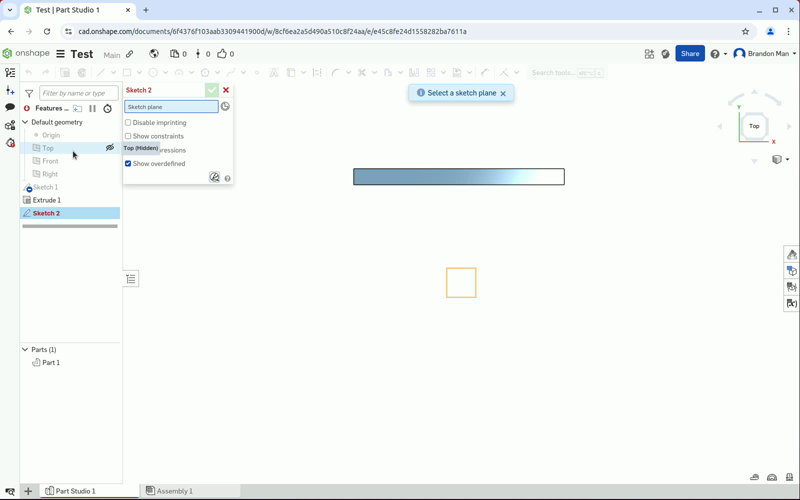
click(73, 150)
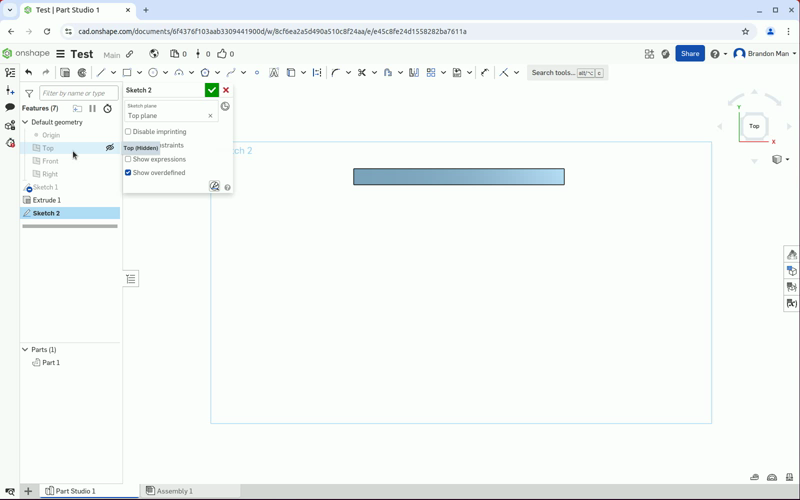
mouse_move(73, 352)
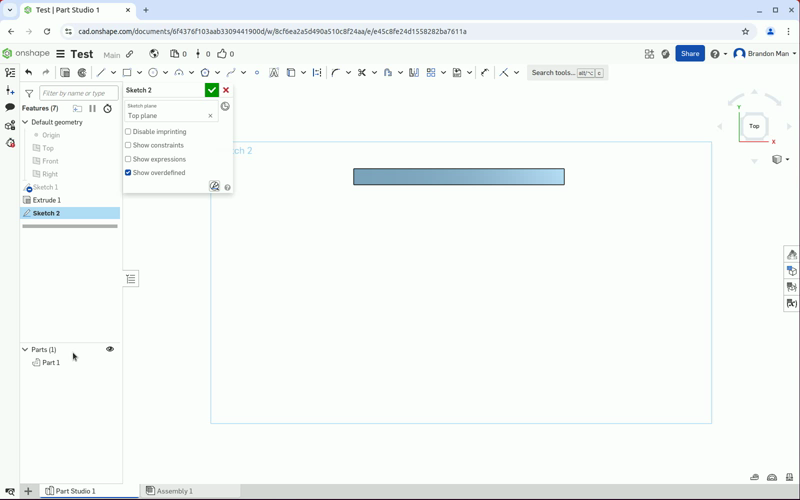
key(y)
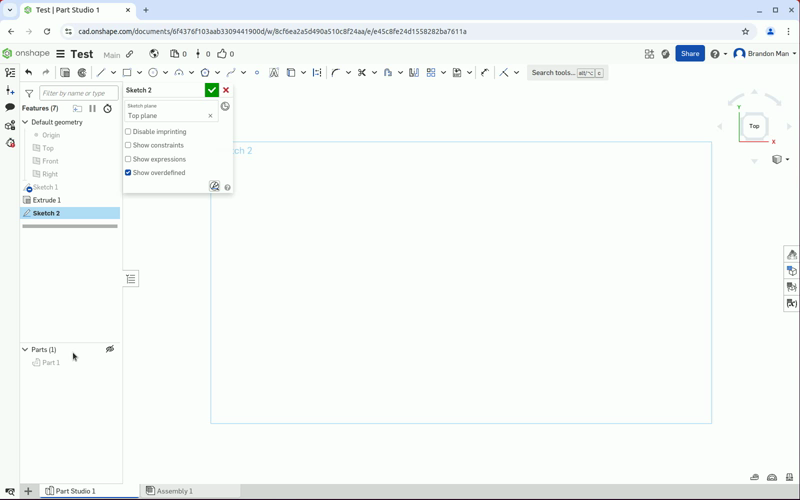
key(l)
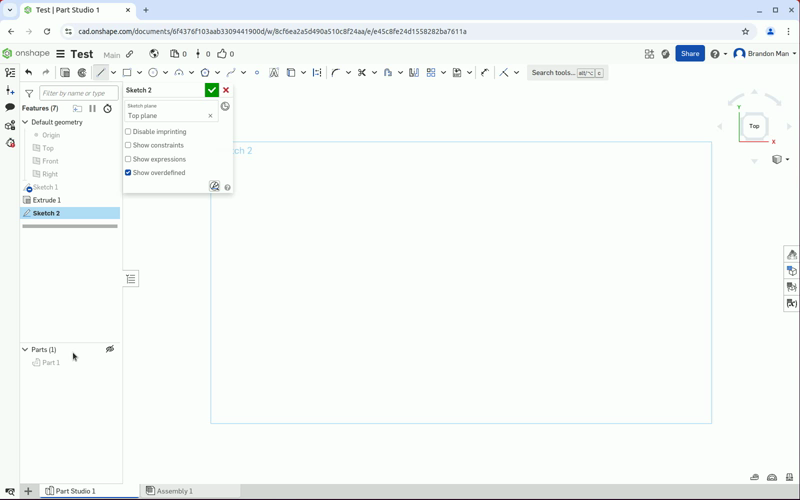
key_down(shift)
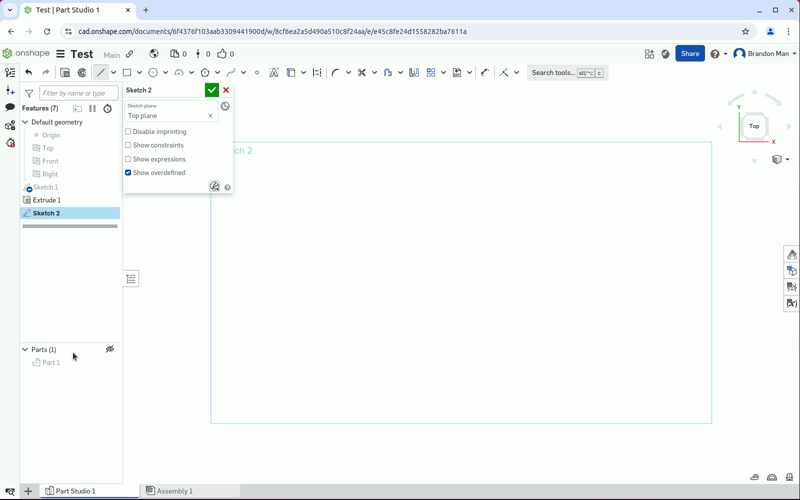
mouse_move(353, 348)
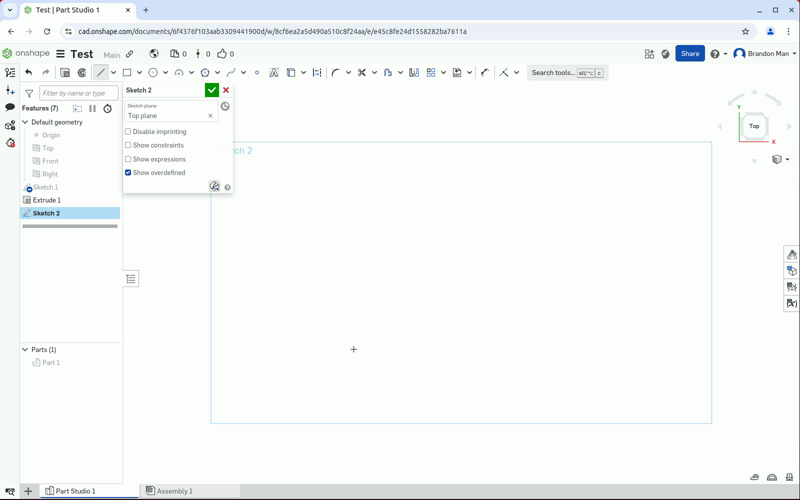
click(353, 348)
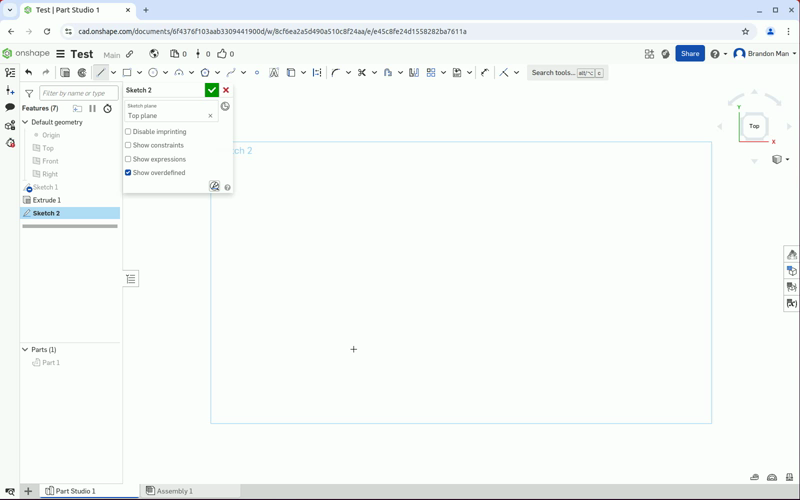
key_up(shift)
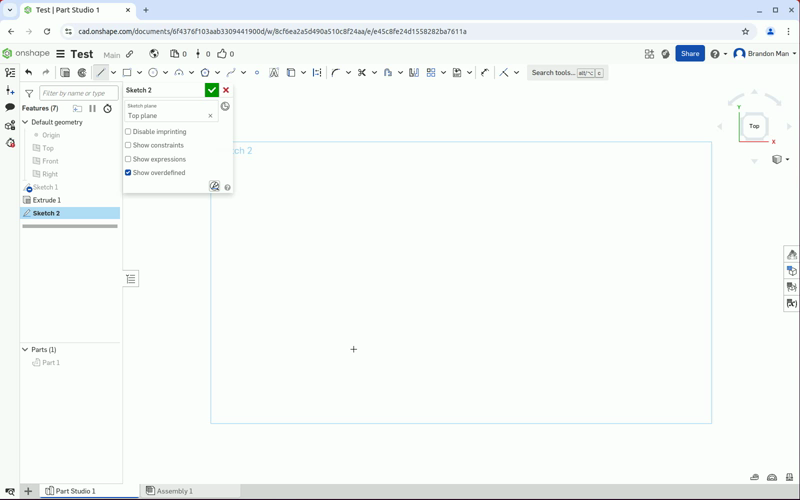
key_down(shift)
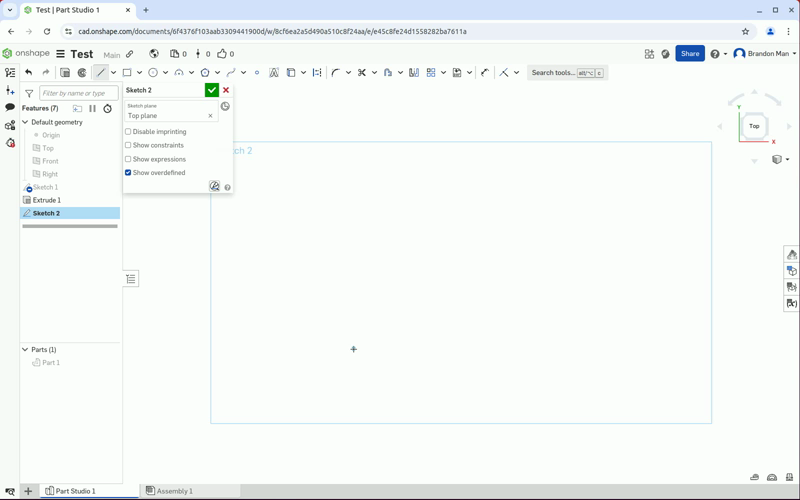
mouse_move(564, 348)
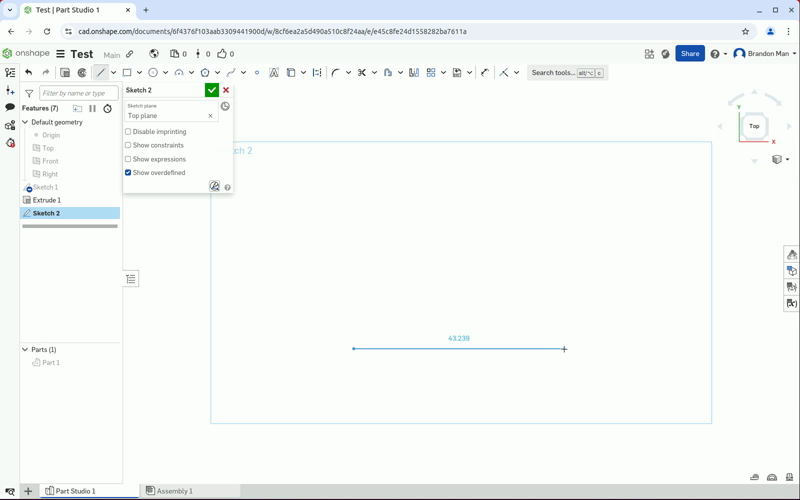
click(564, 348)
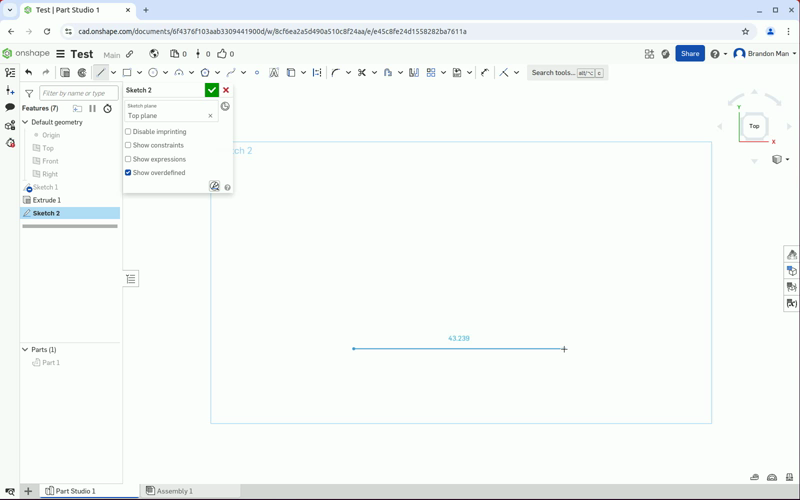
key_up(shift)
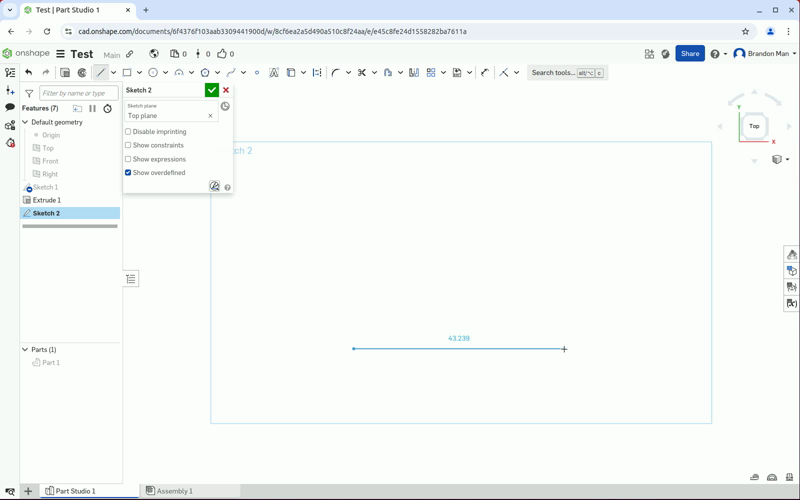
key_down(shift)
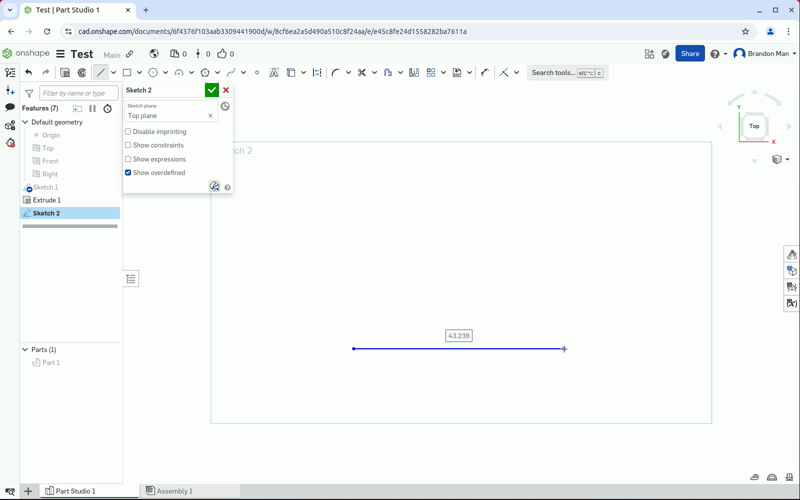
mouse_move(589, 348)
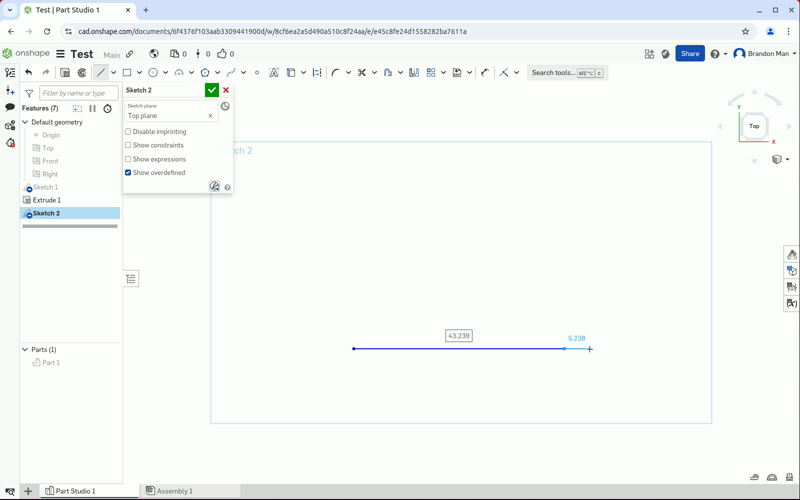
mouse_move(564, 333)
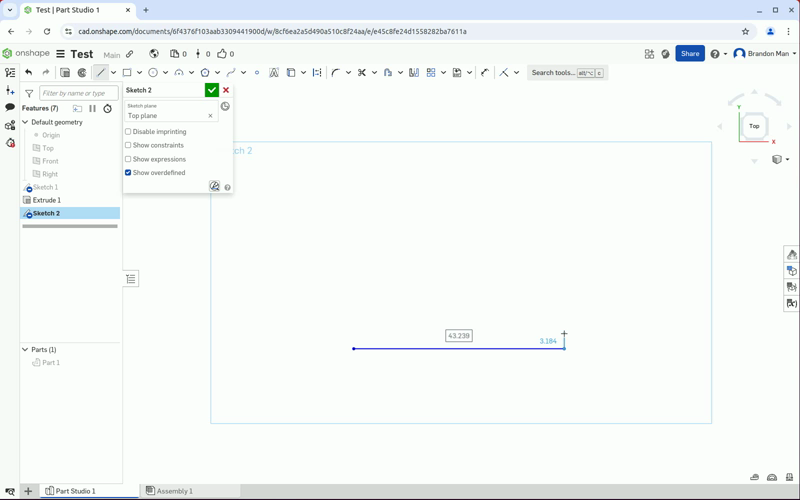
click(564, 333)
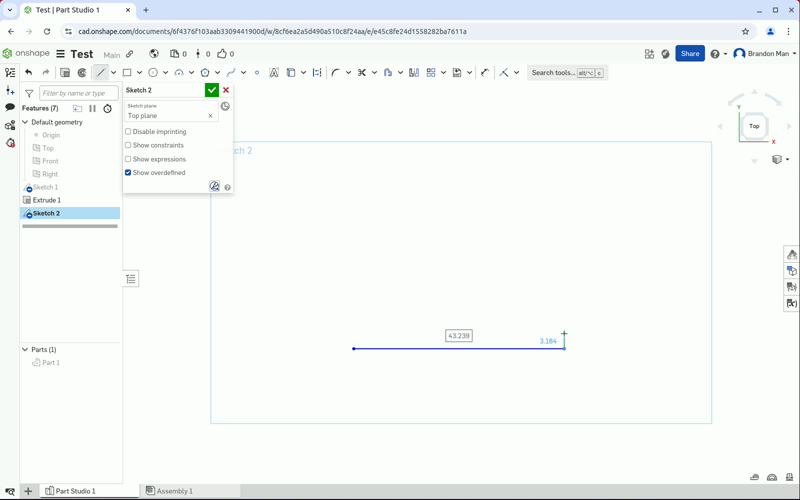
key_up(shift)
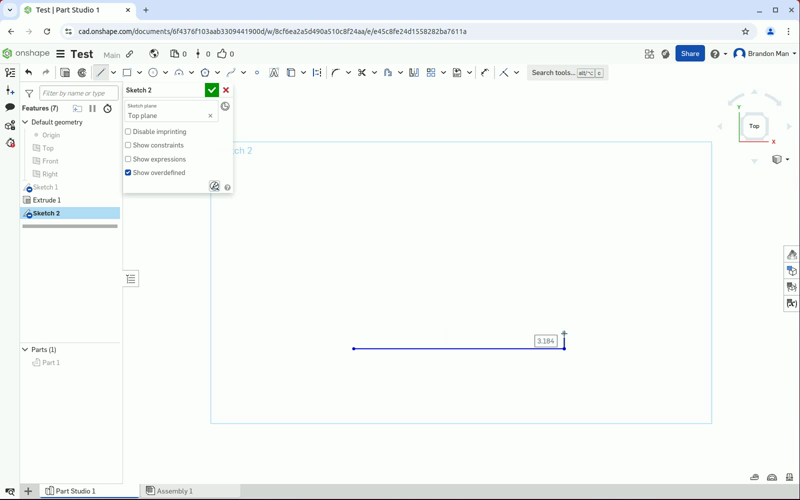
key_down(shift)
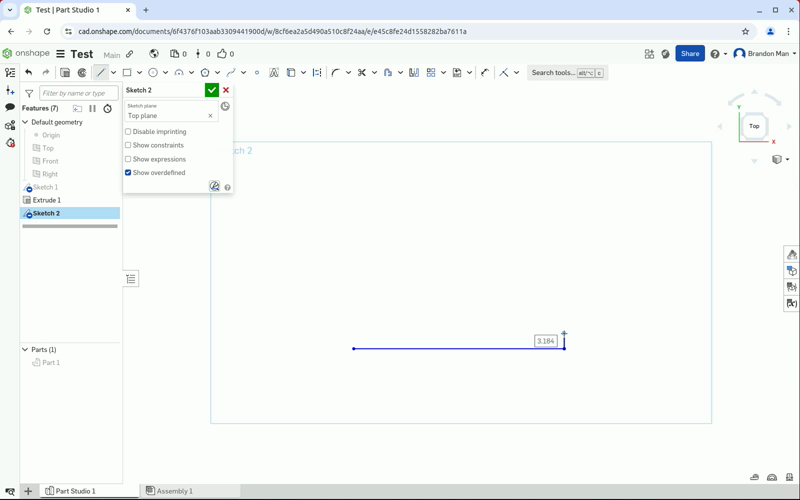
mouse_move(353, 333)
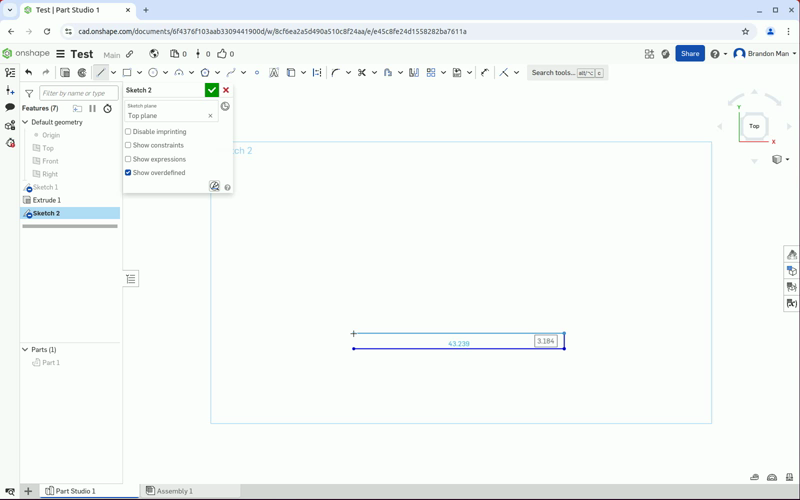
click(353, 333)
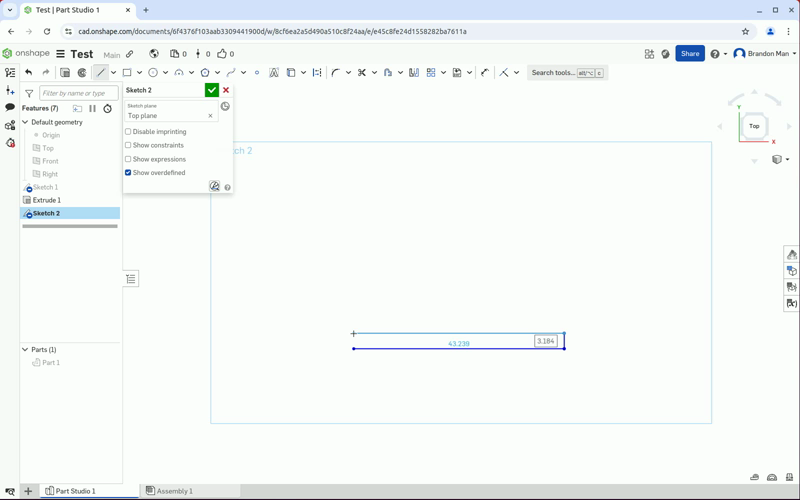
key_up(shift)
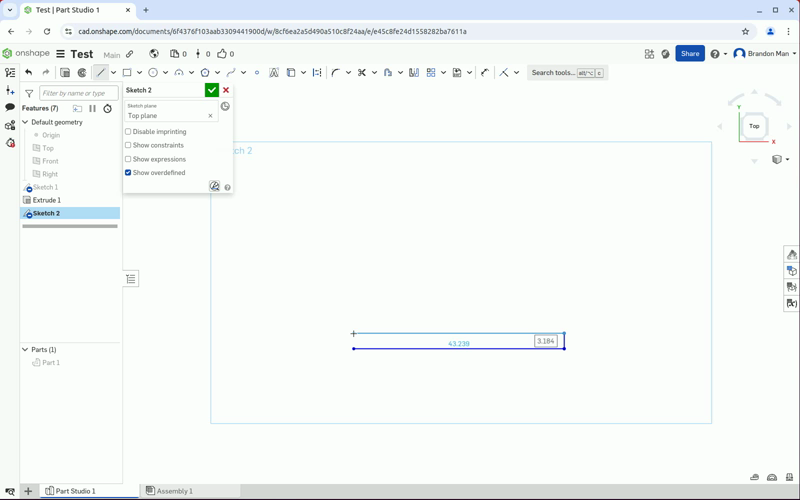
mouse_move(383, 333)
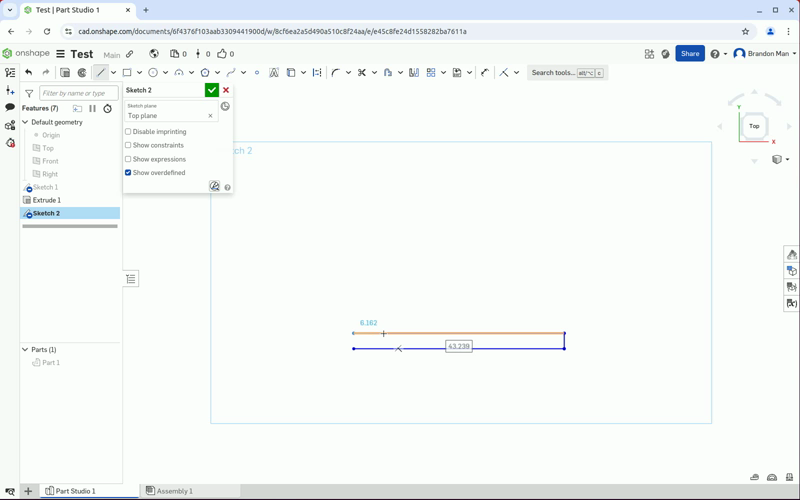
key_down(shift)
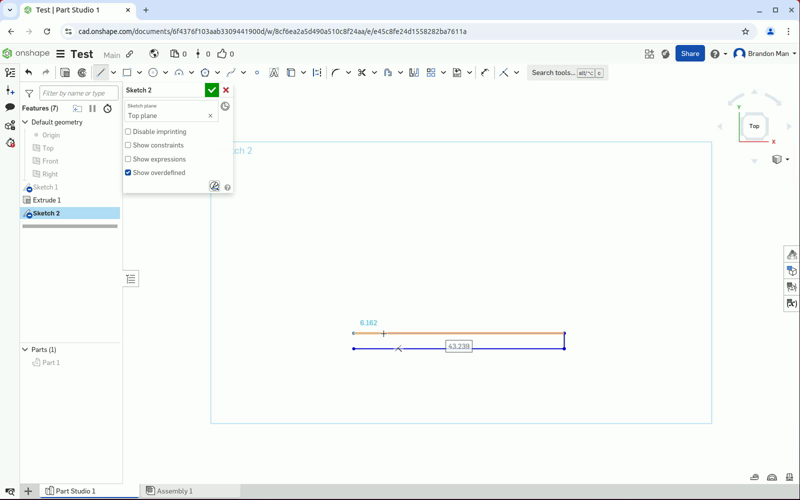
mouse_move(353, 348)
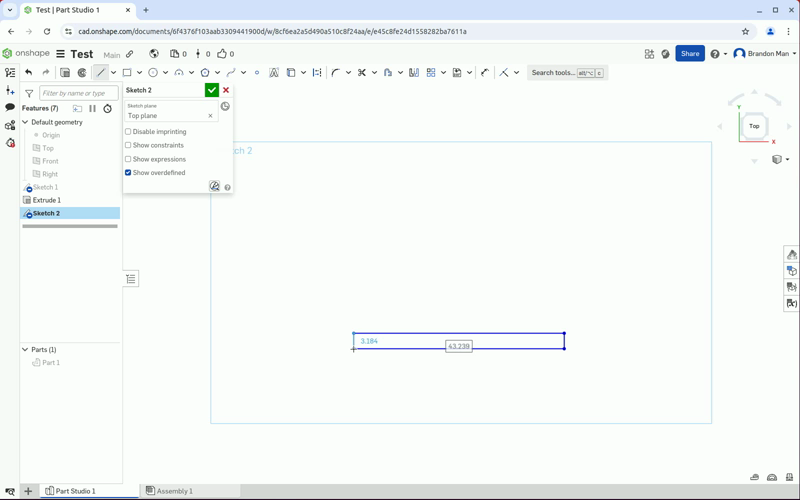
key_up(shift)
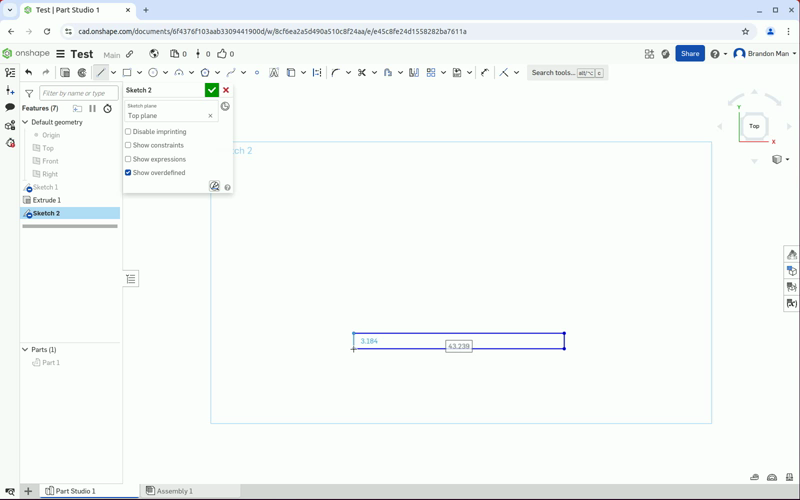
click(353, 348)
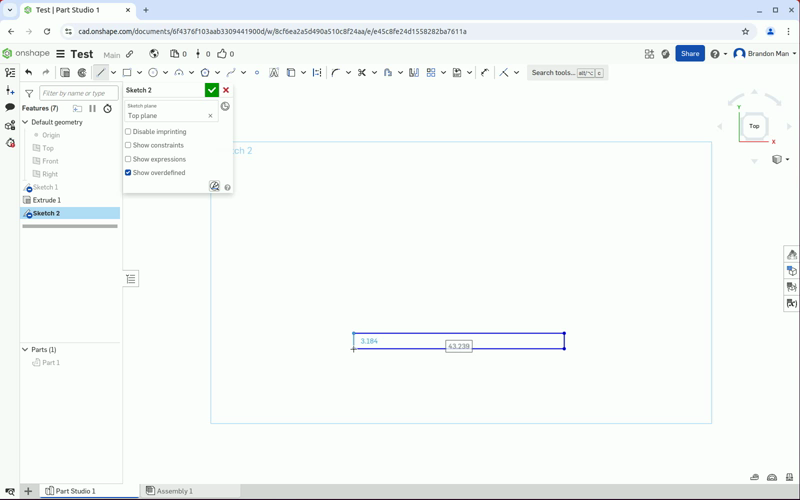
key(esc)
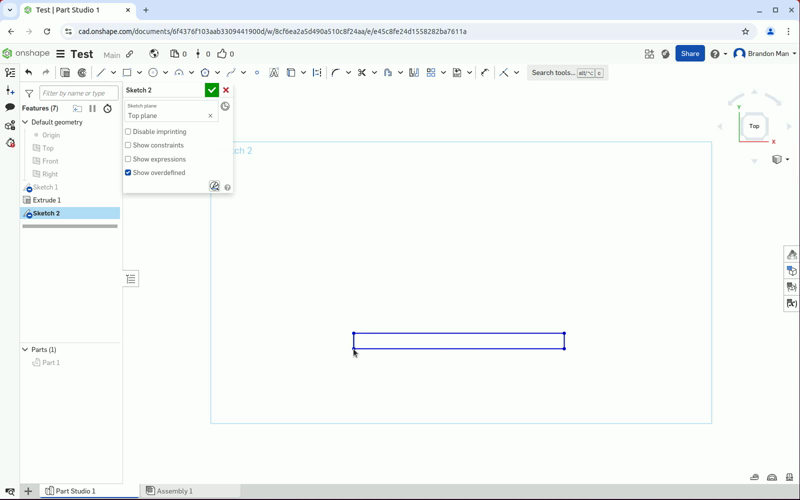
mouse_move(529, 343)
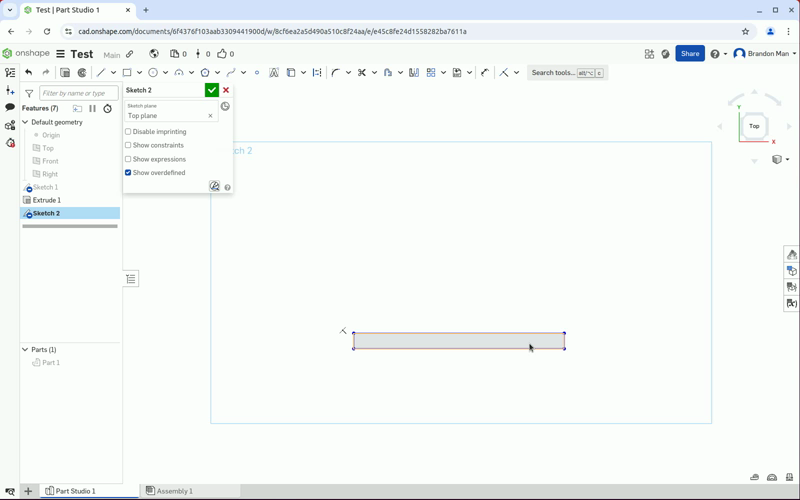
click(529, 343)
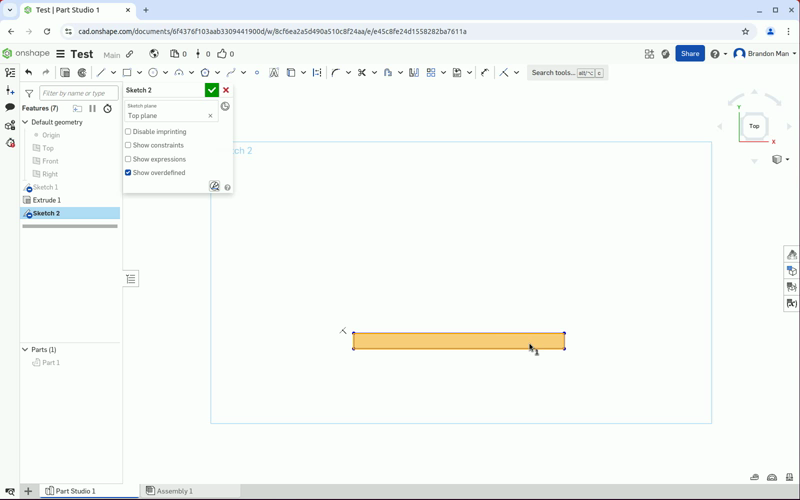
mouse_move(73, 352)
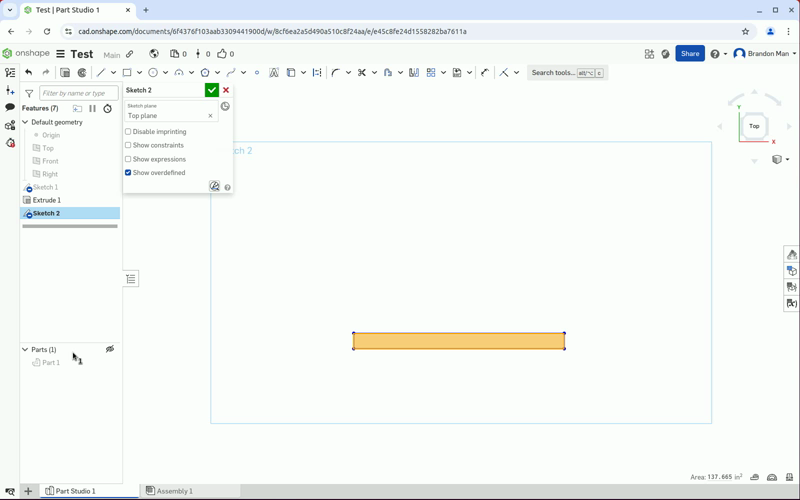
key(shift+y)
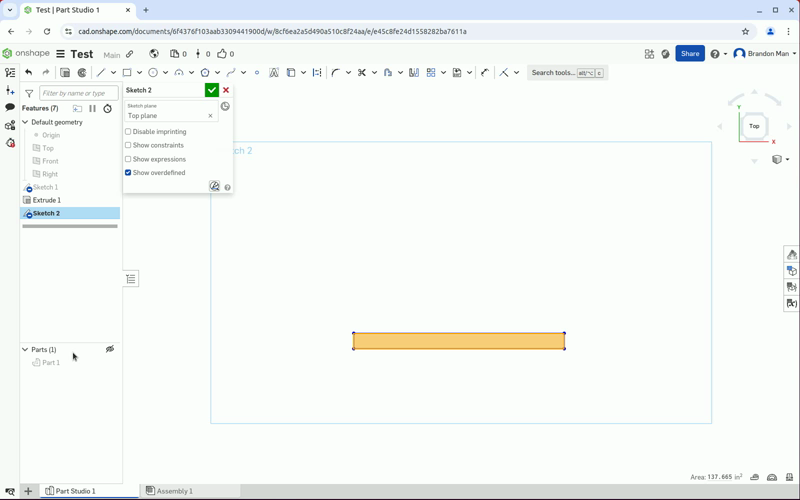
key(shift+e)
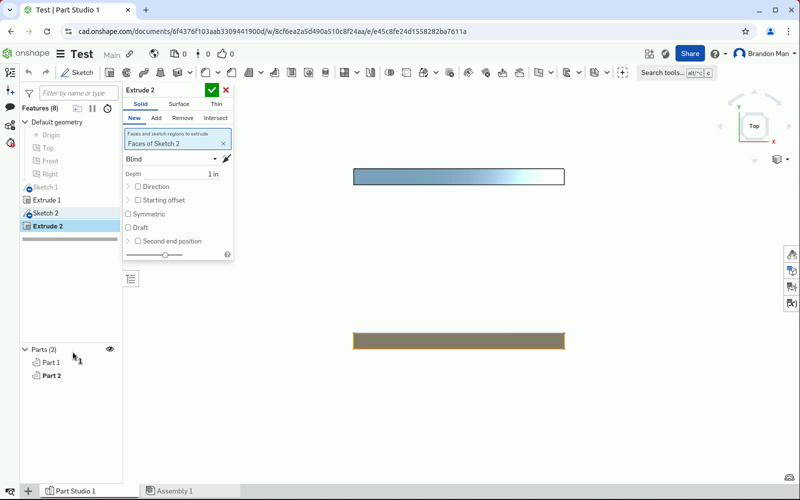
mouse_move(143, 106)
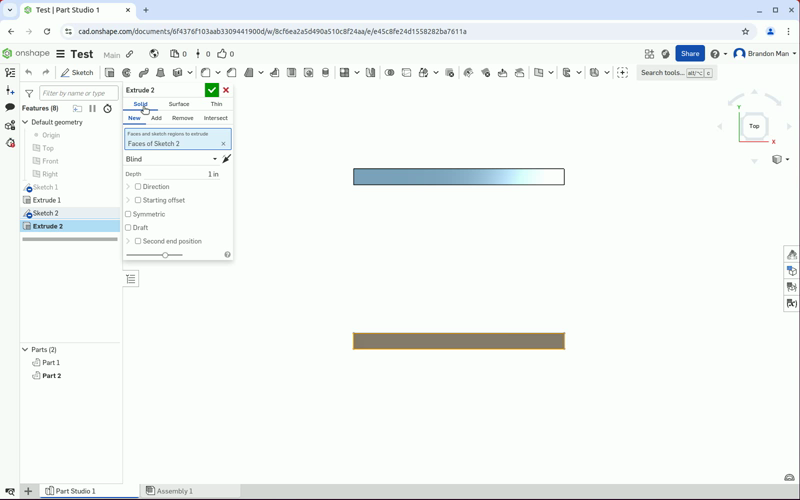
click(143, 106)
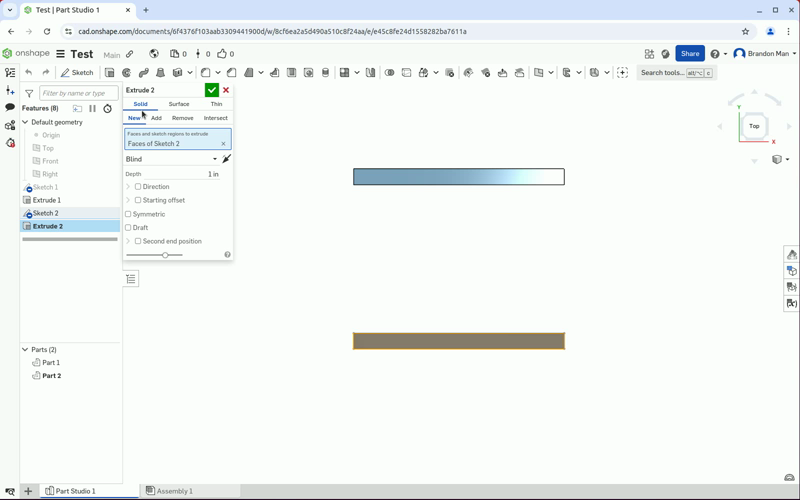
mouse_move(137, 120)
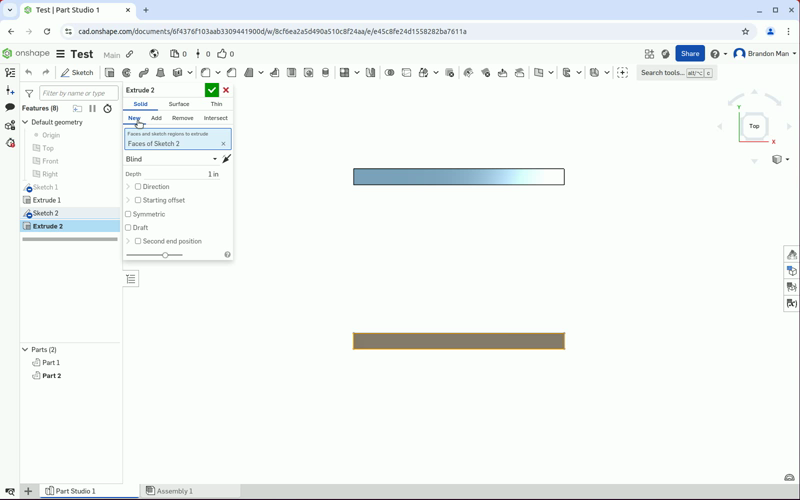
click(137, 120)
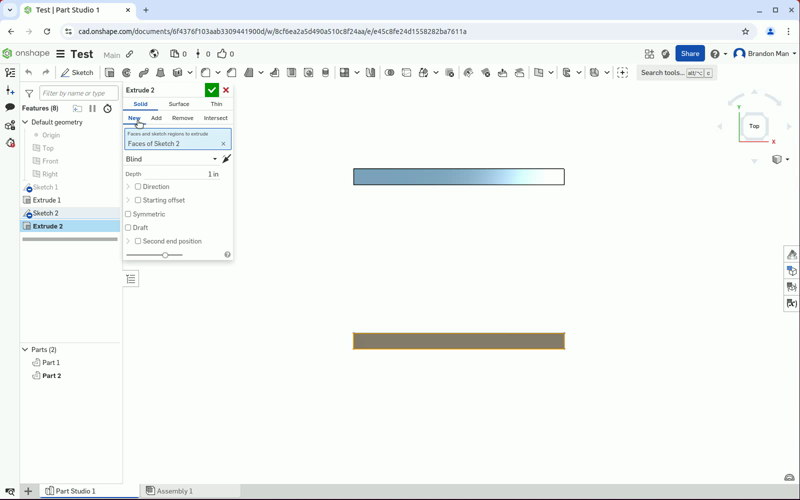
key(tab, 4)
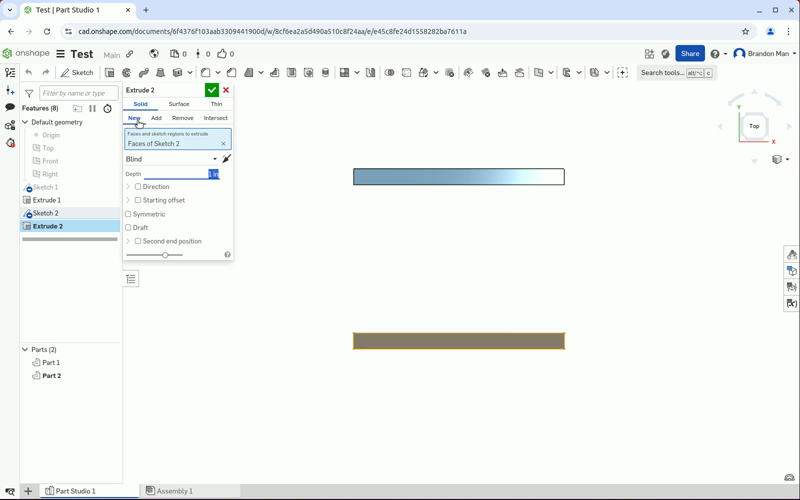
text(16.609)
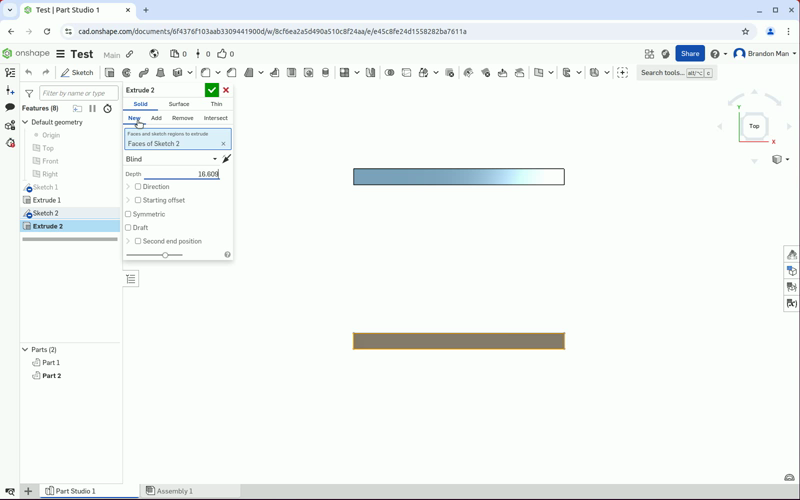
key(enter)
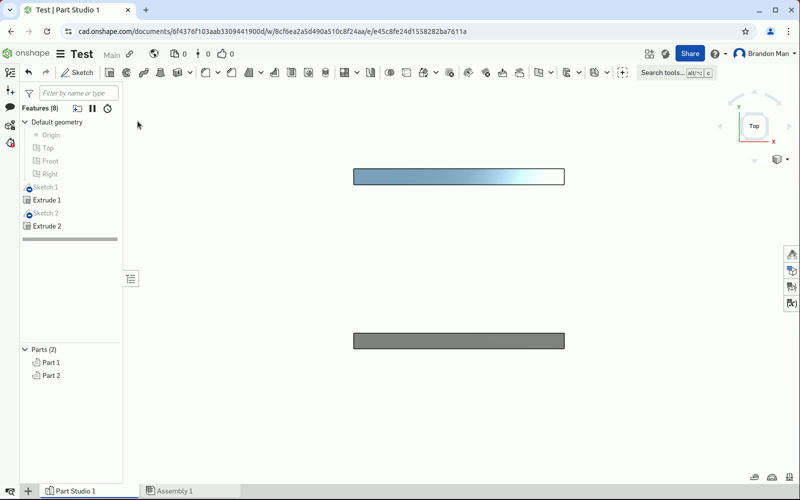
key(shift+h)
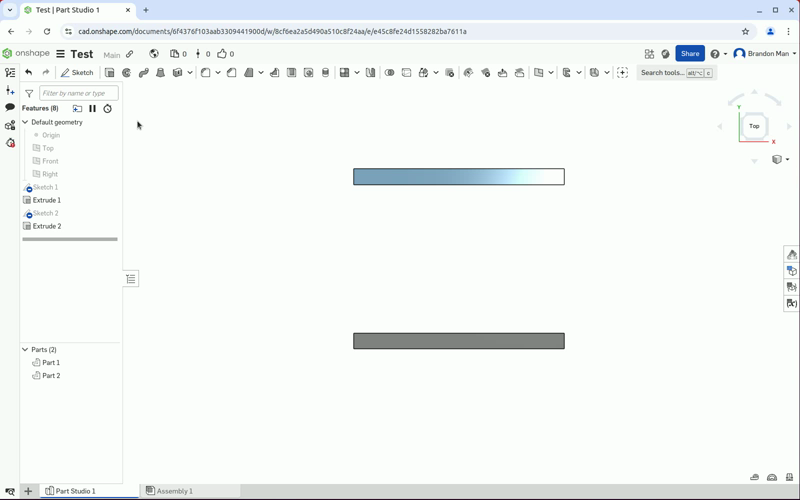
key(shift+h)
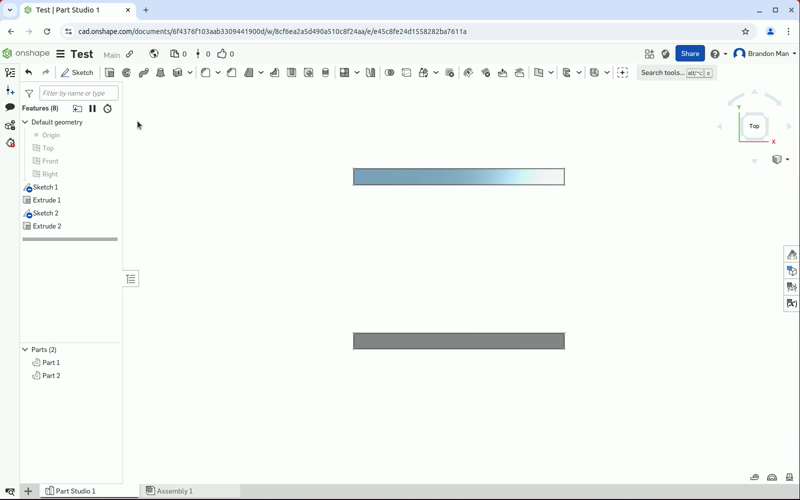
key(shift+7)
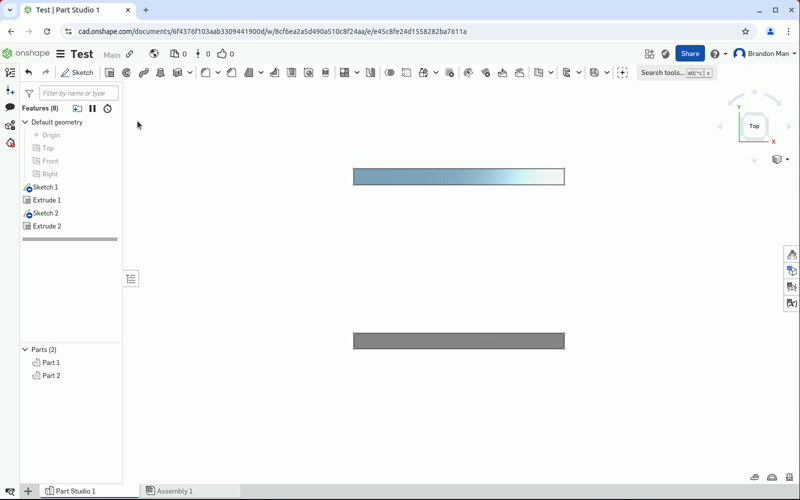
key(up, 3)
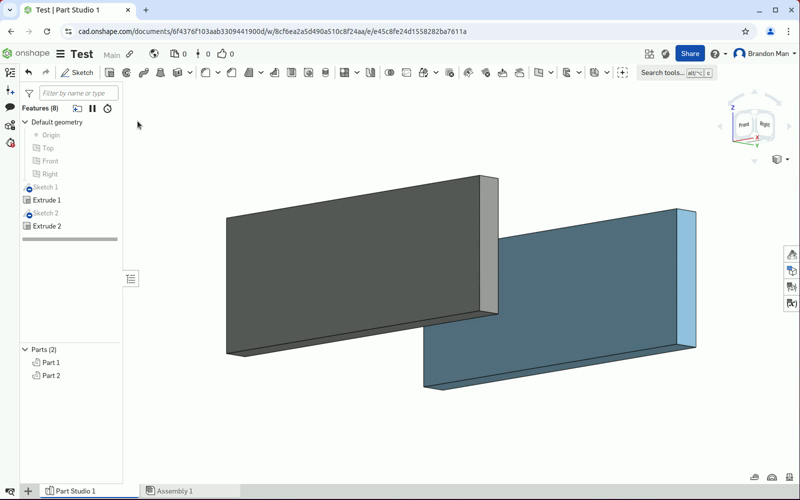
key(left, 3)
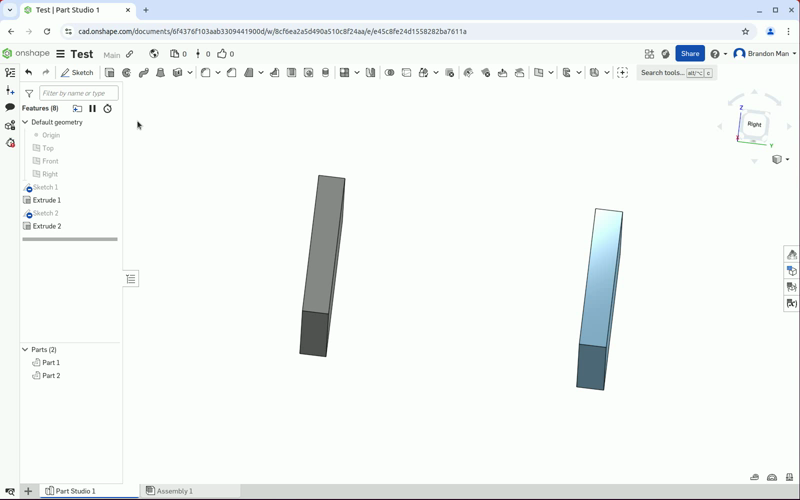
key(right, 3)
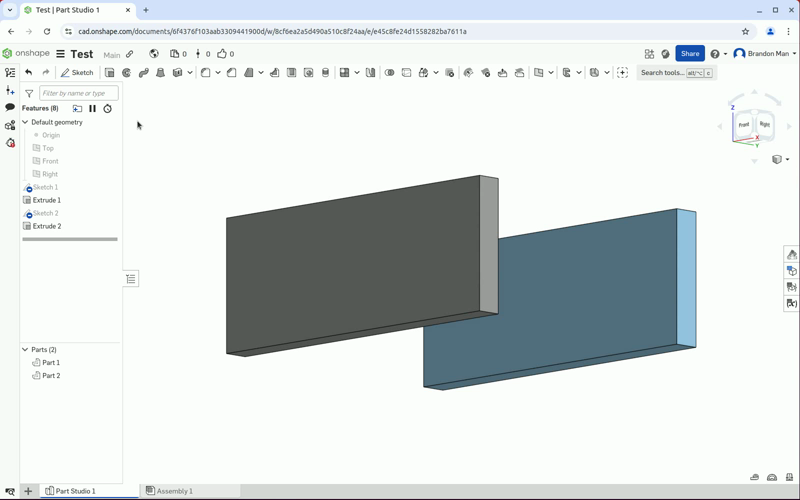
key(down, 3)
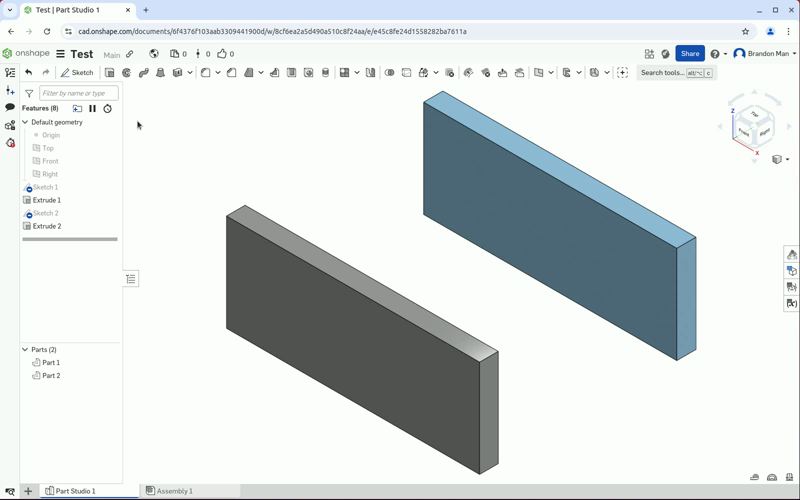
mouse_move(73, 189)
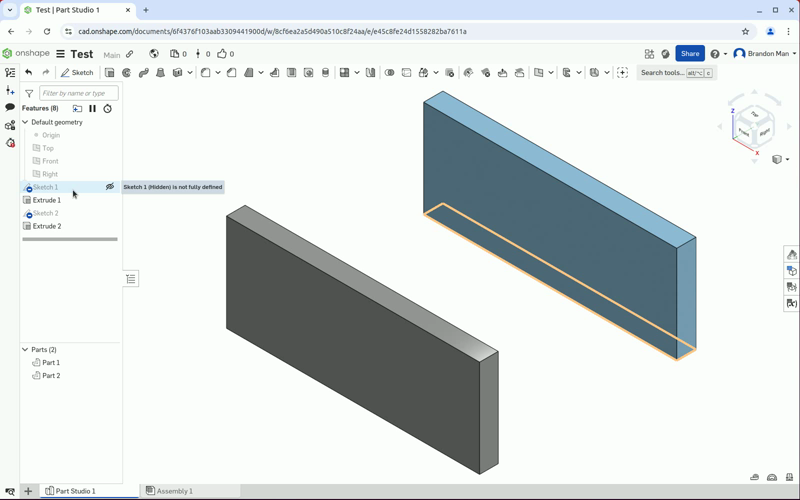
click(73, 189)